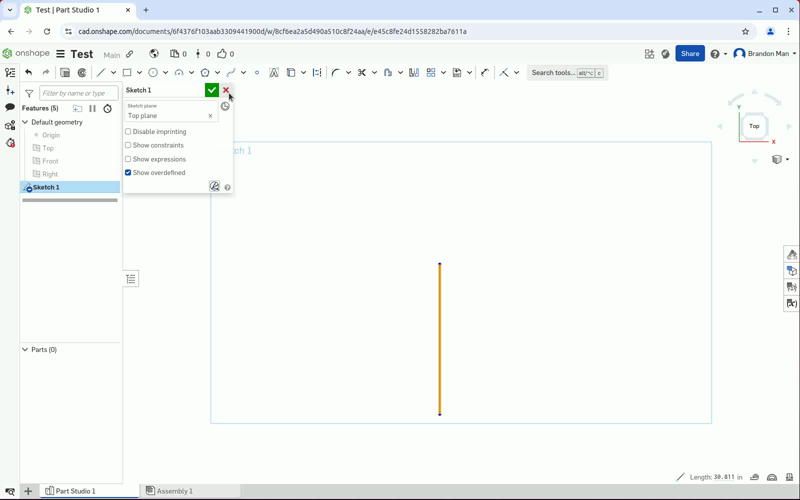
key(shift+h)
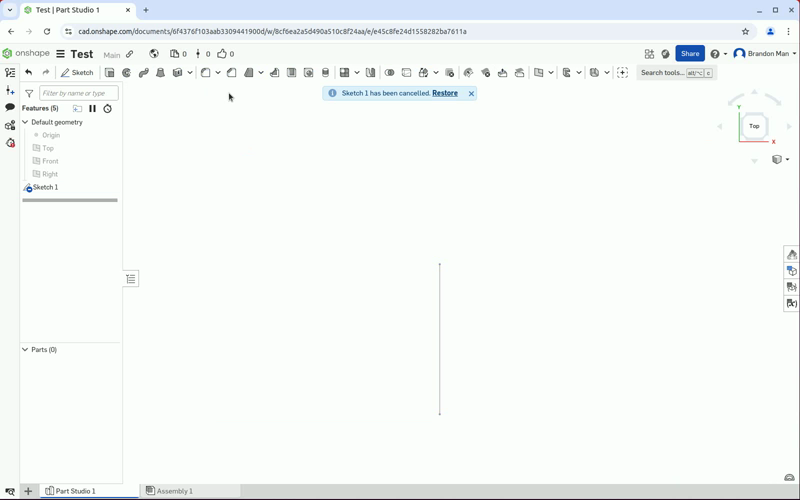
key(shift+s)
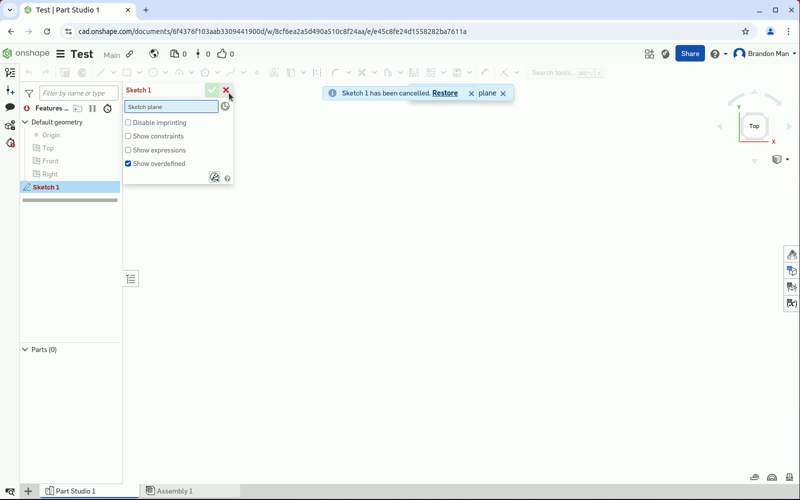
mouse_move(73, 150)
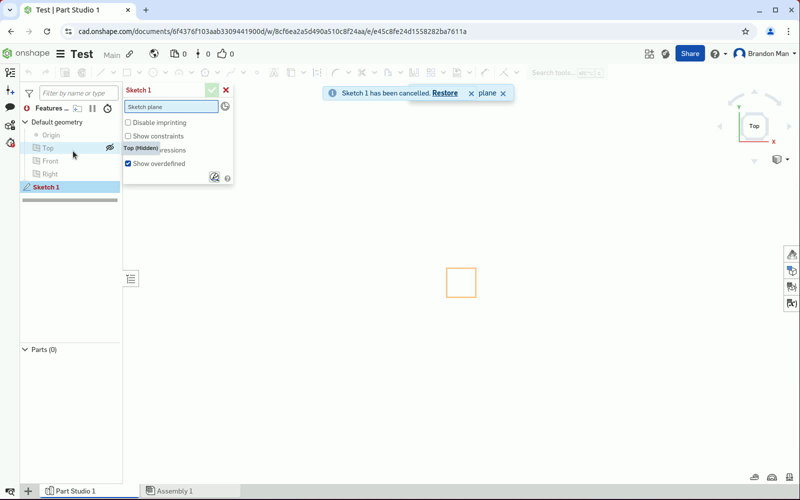
click(73, 150)
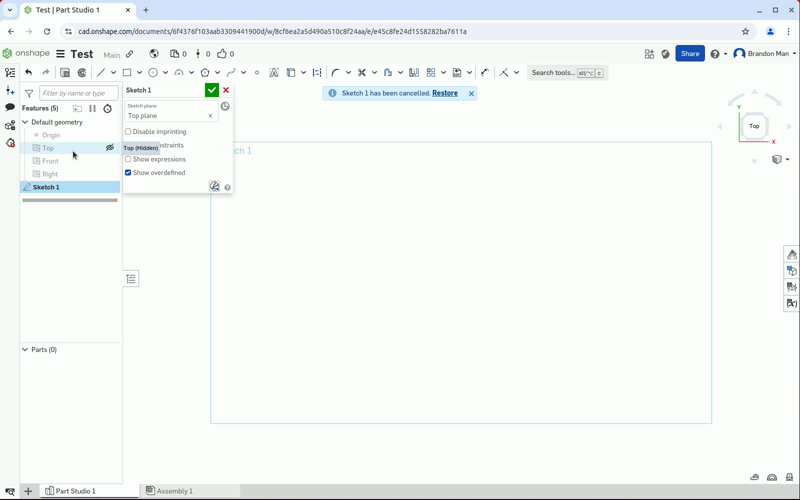
mouse_move(73, 352)
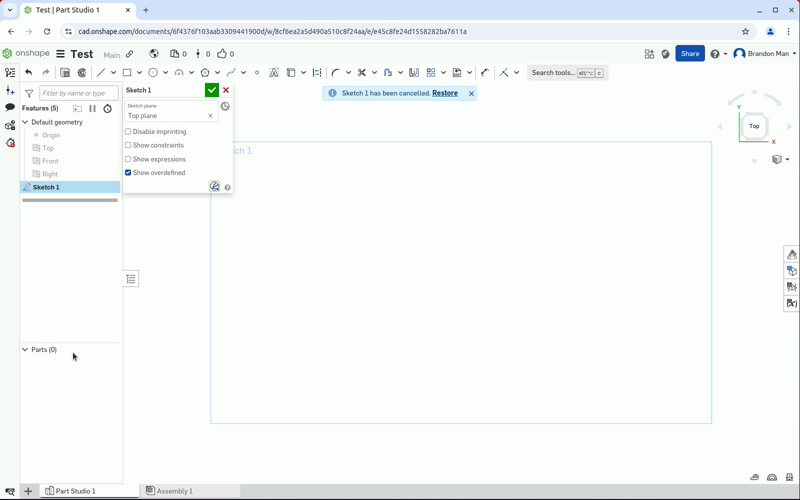
key(y)
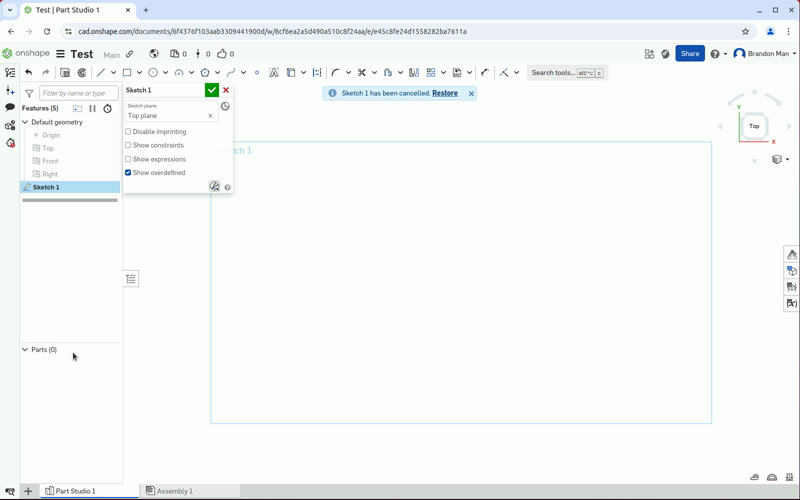
key(l)
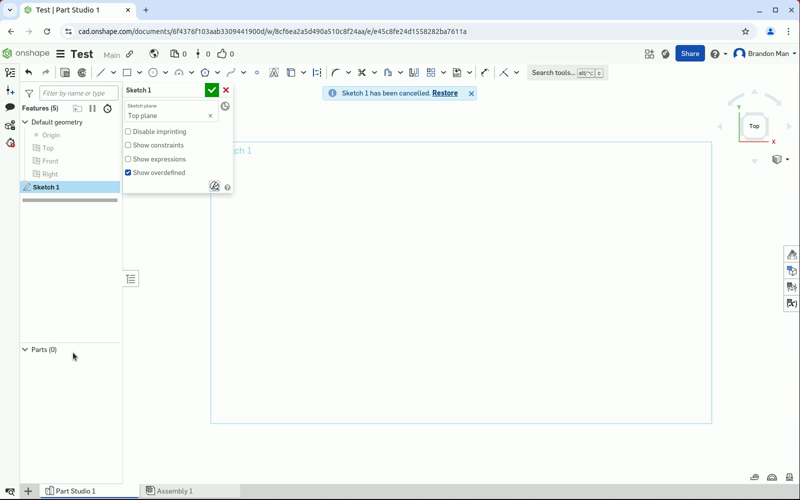
key_down(shift)
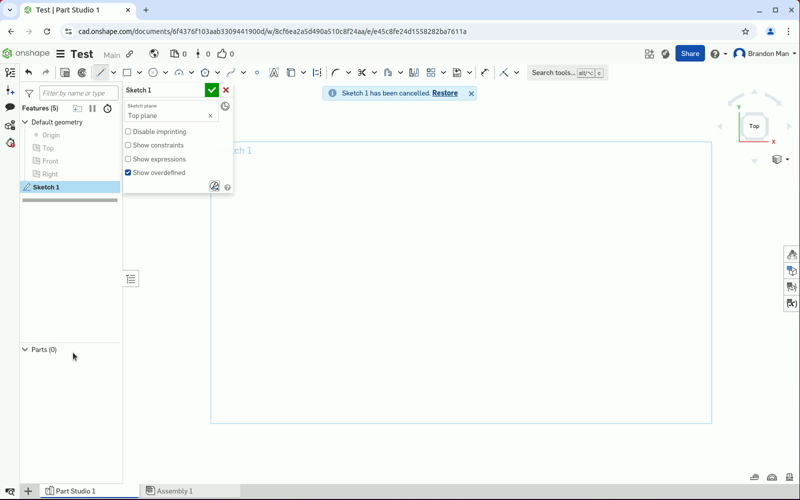
mouse_move(460, 282)
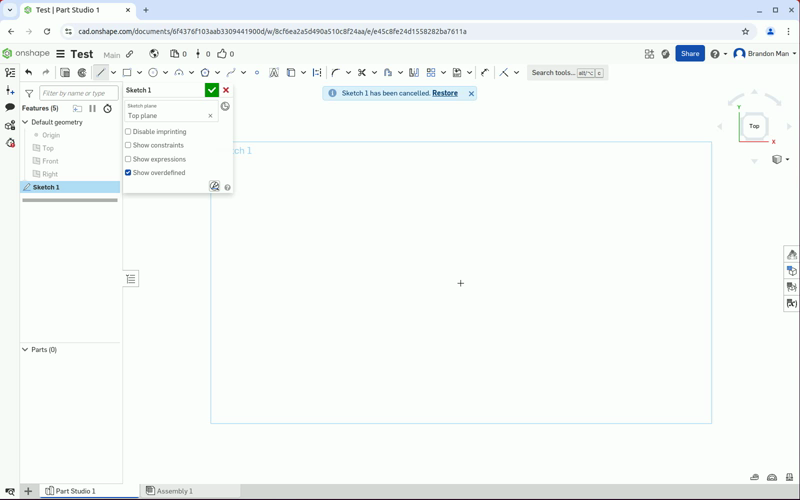
click(460, 282)
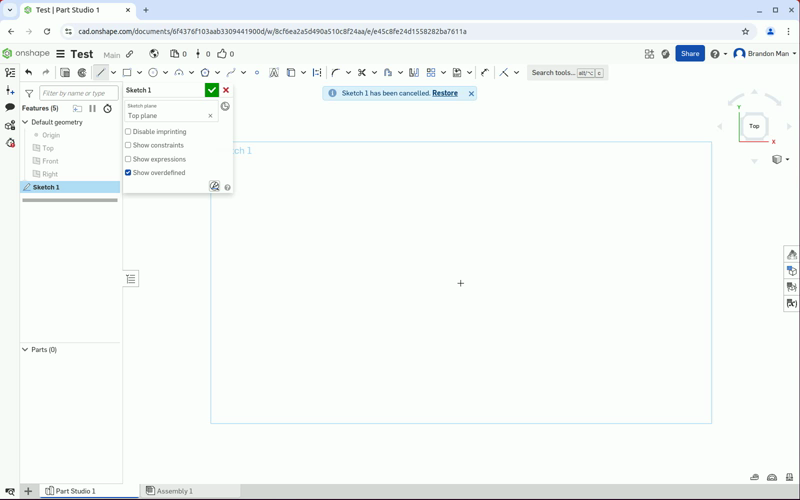
key_up(shift)
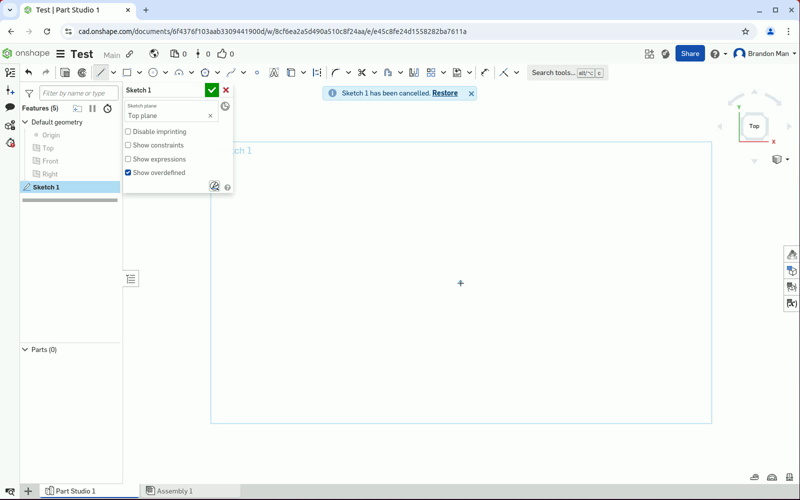
key_down(shift)
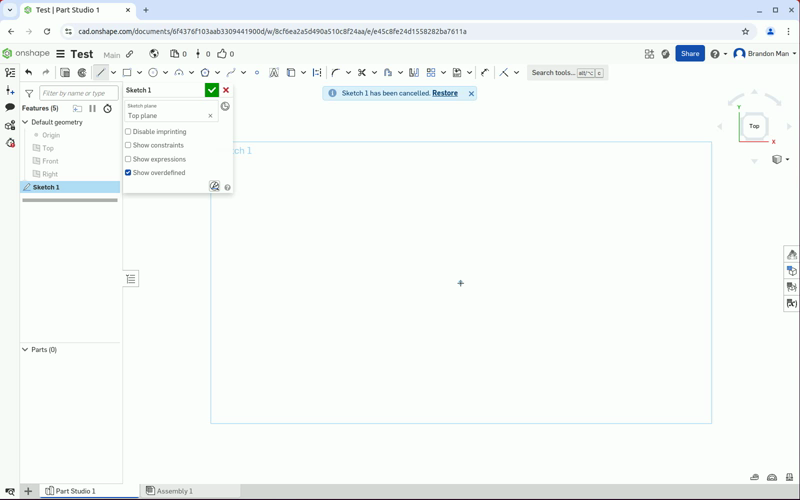
mouse_move(573, 282)
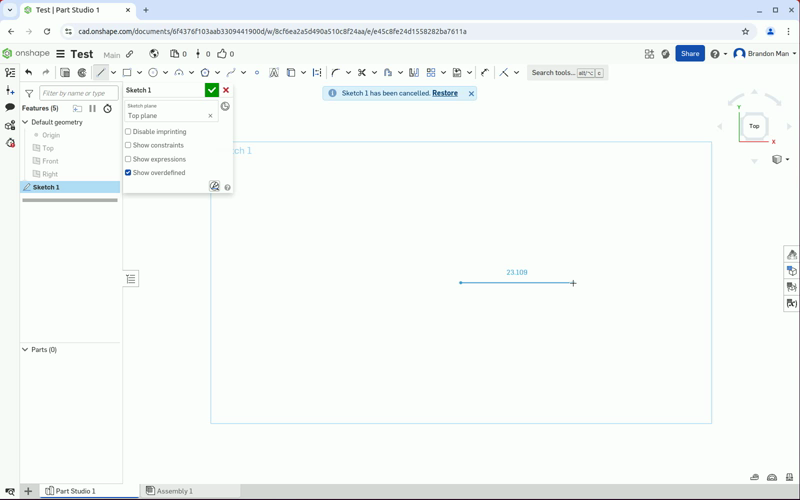
click(573, 282)
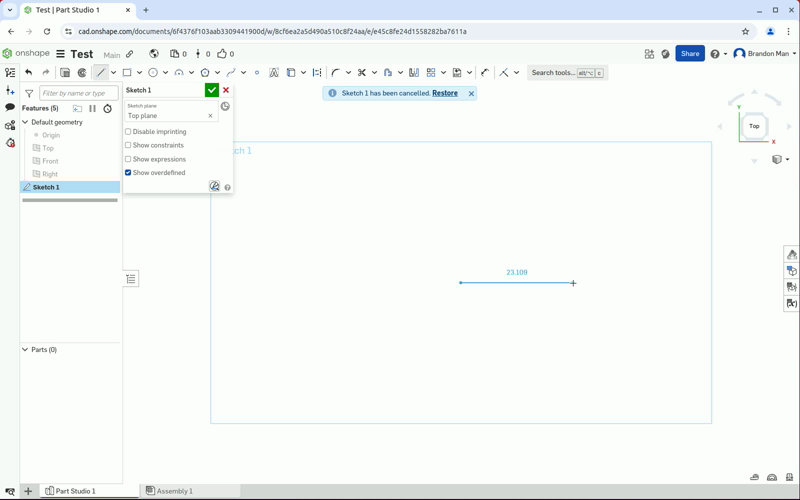
key_up(shift)
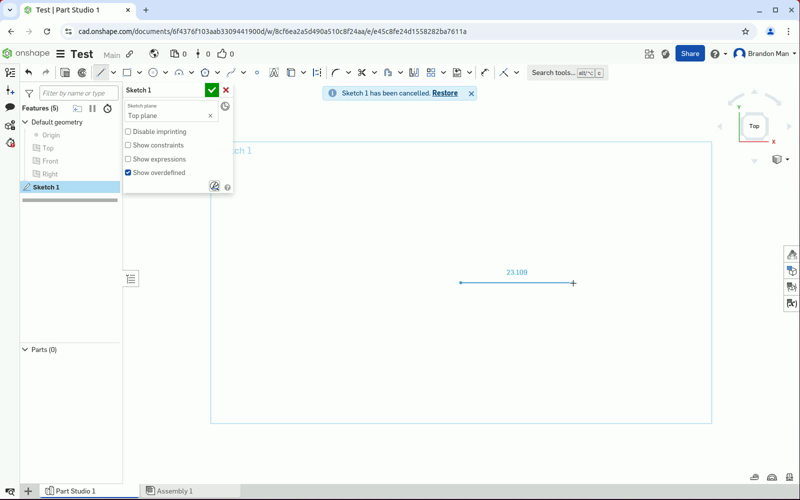
key_down(shift)
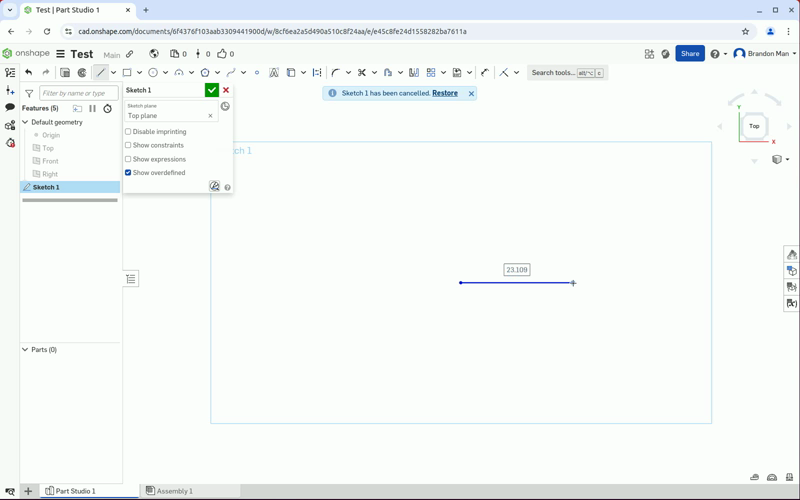
mouse_move(589, 282)
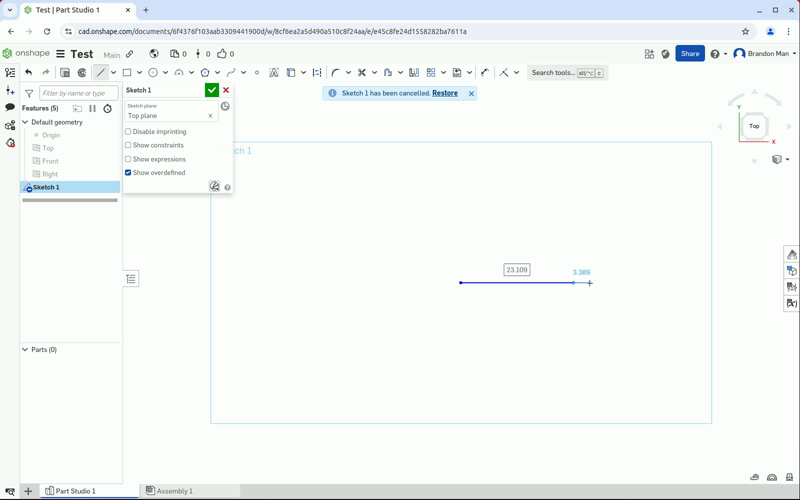
mouse_move(573, 258)
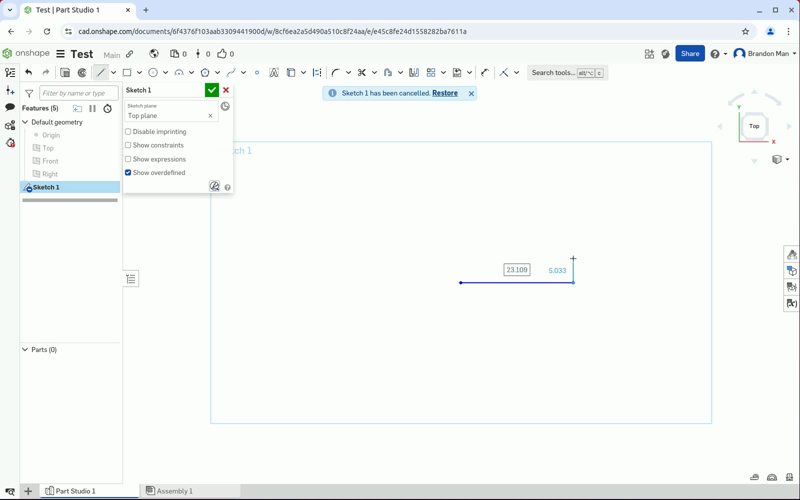
click(573, 258)
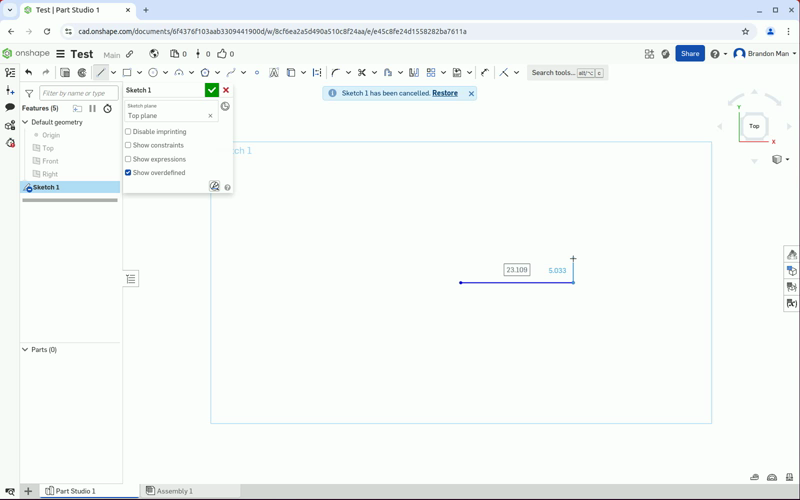
key_up(shift)
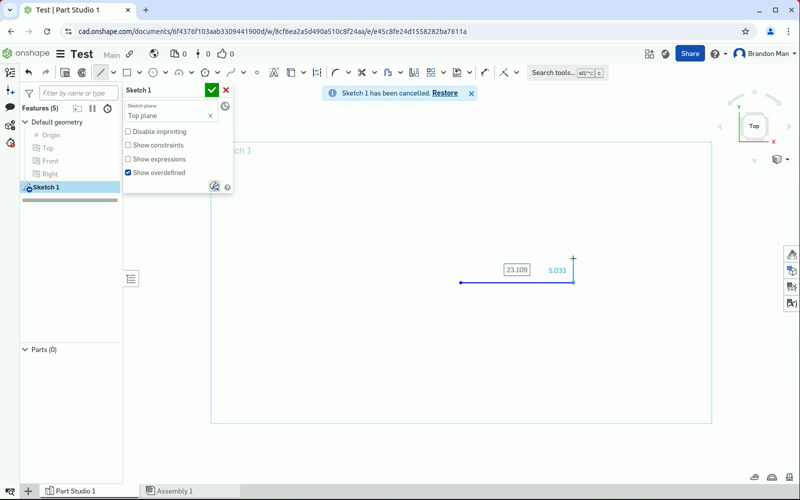
key_down(shift)
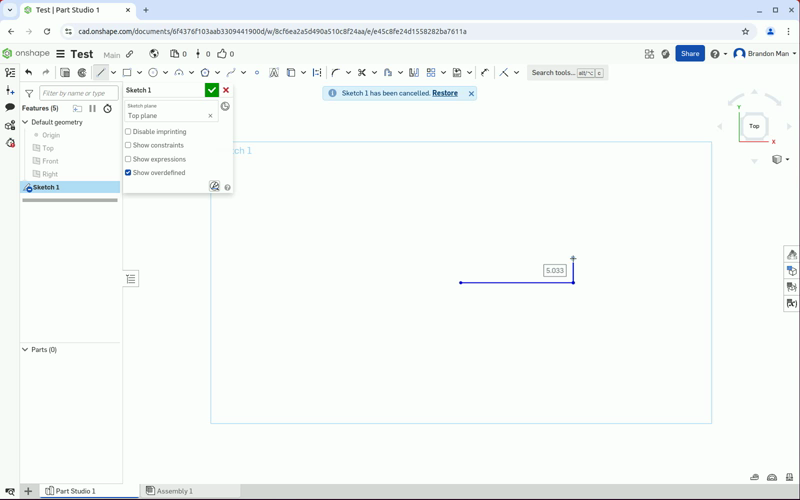
mouse_move(460, 258)
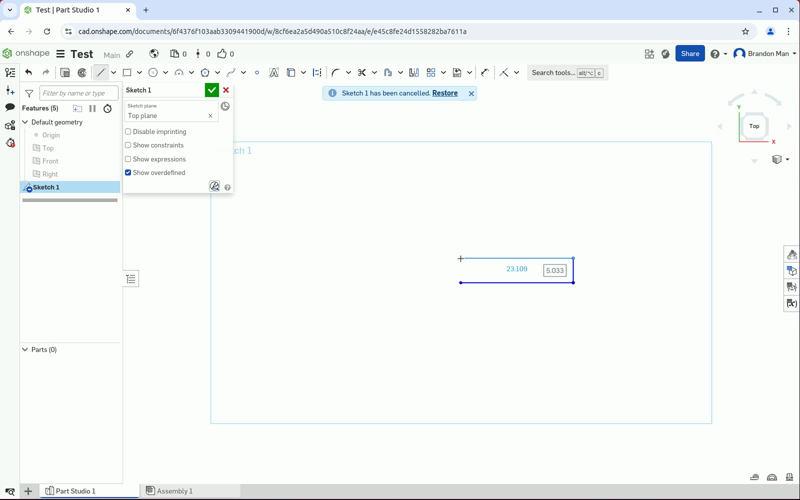
click(460, 258)
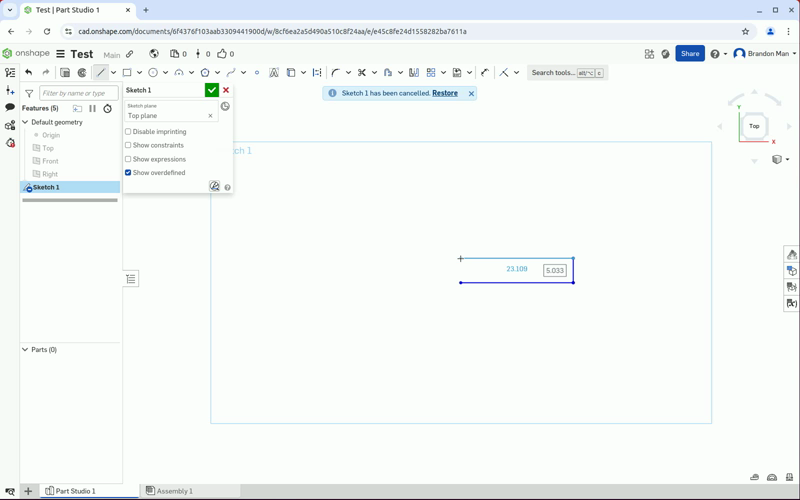
key_up(shift)
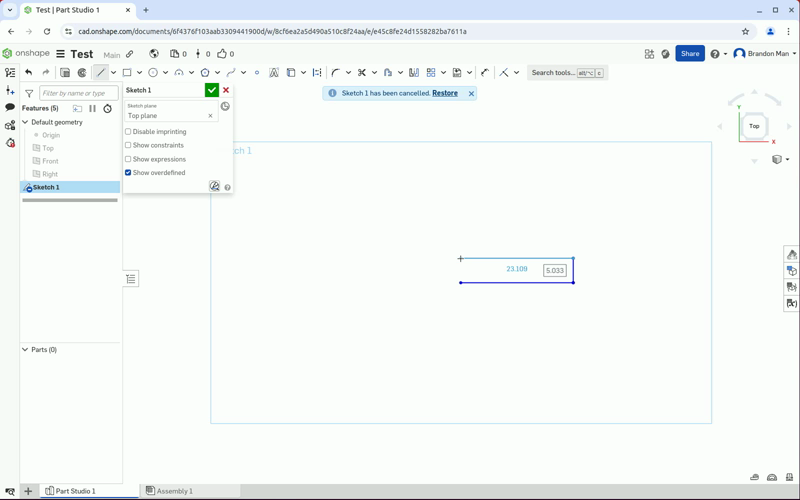
mouse_move(490, 258)
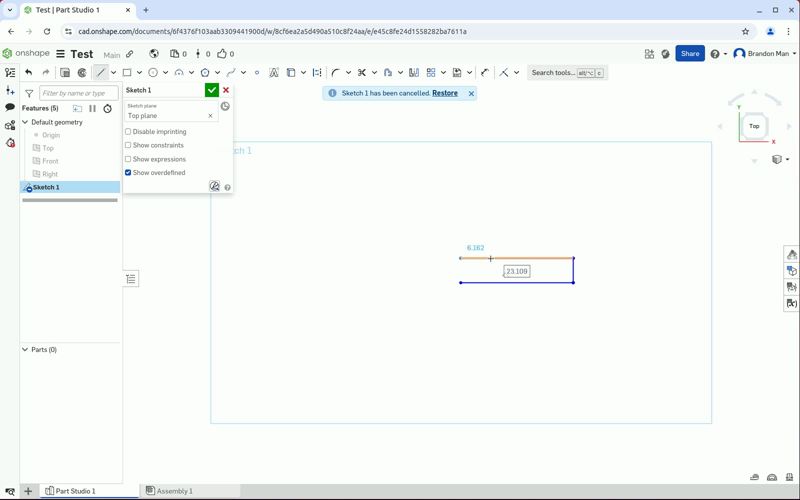
key_down(shift)
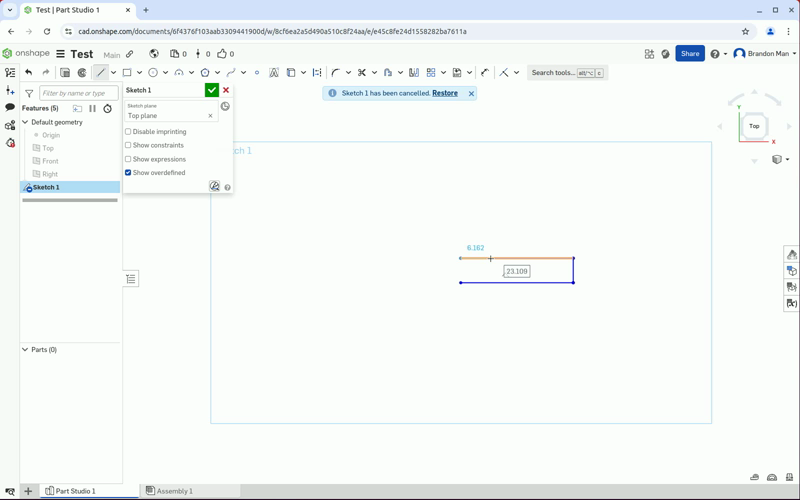
mouse_move(460, 282)
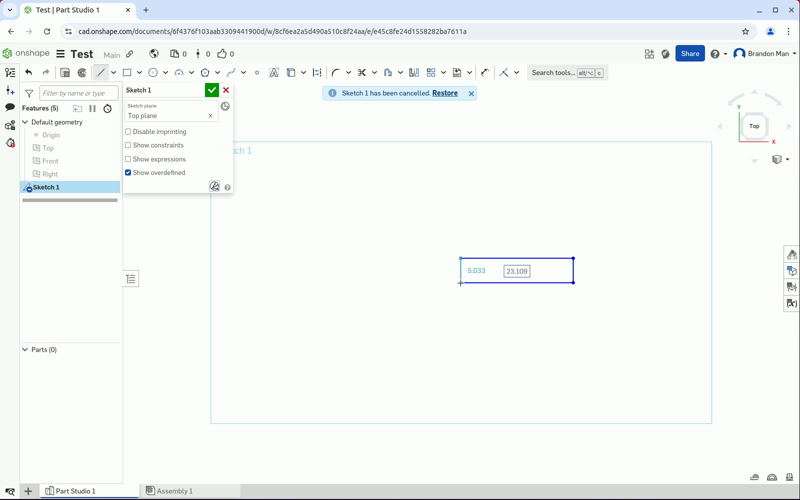
key_up(shift)
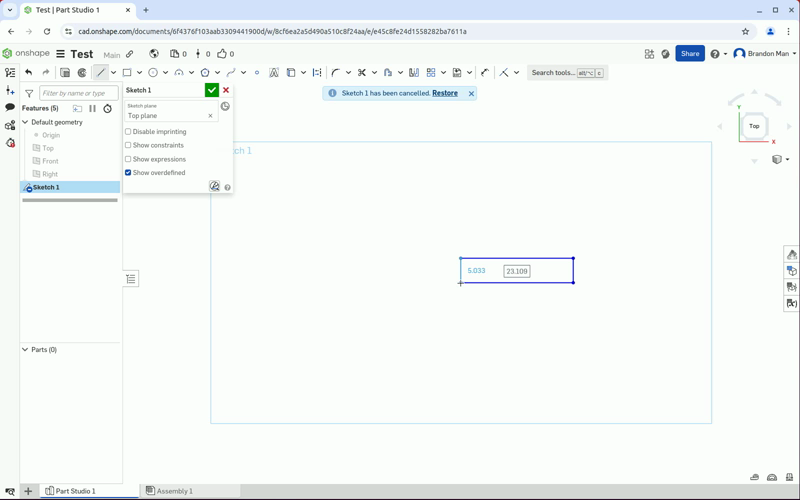
click(460, 282)
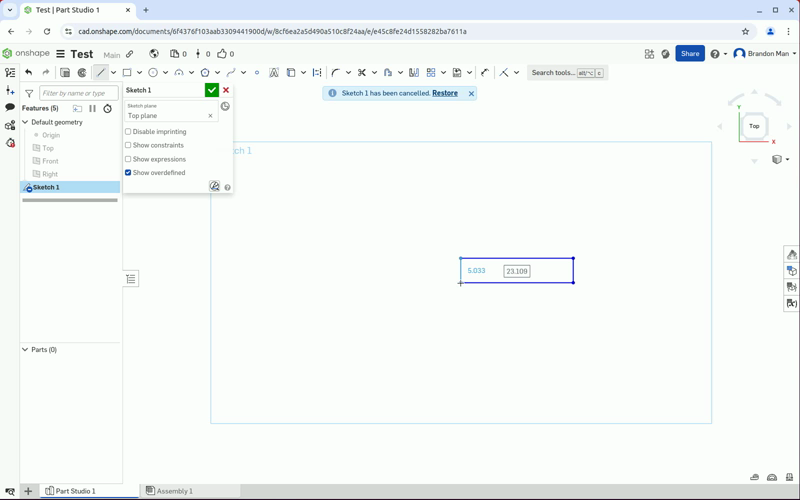
key(esc)
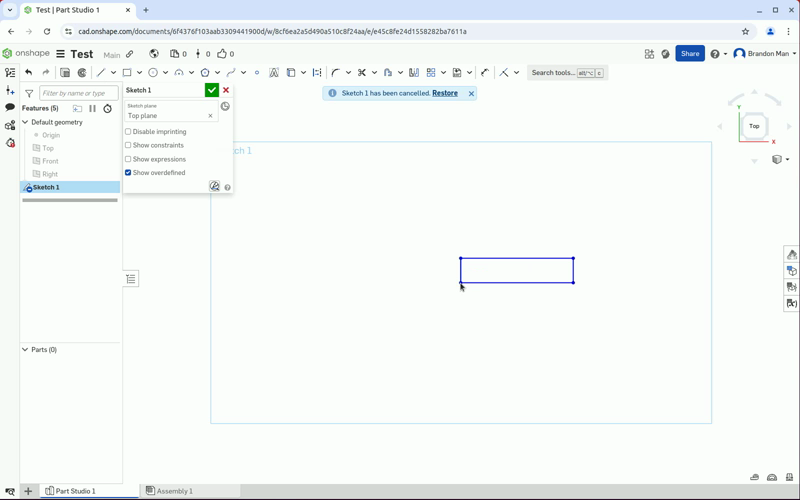
mouse_move(535, 270)
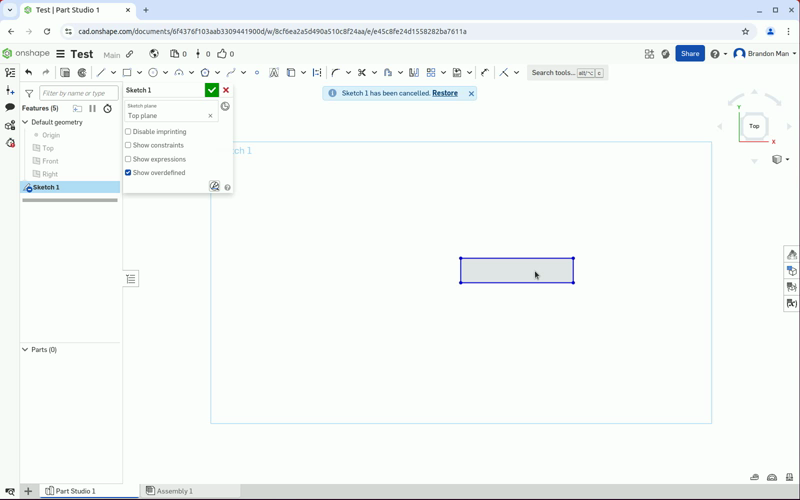
click(535, 270)
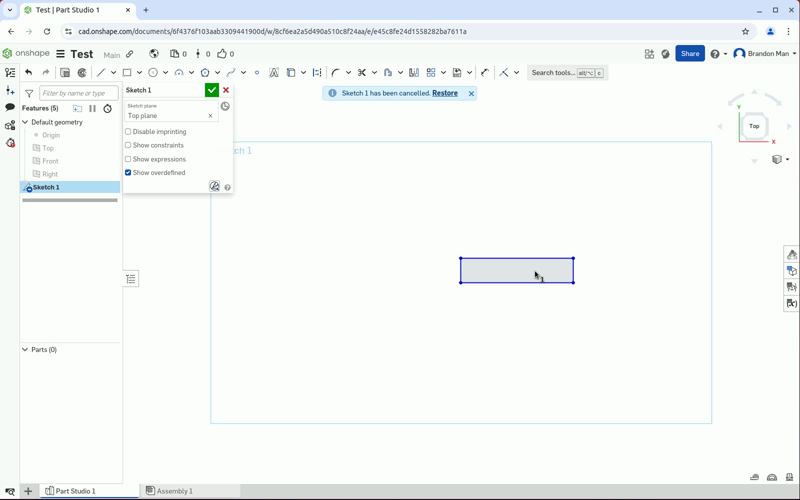
mouse_move(73, 352)
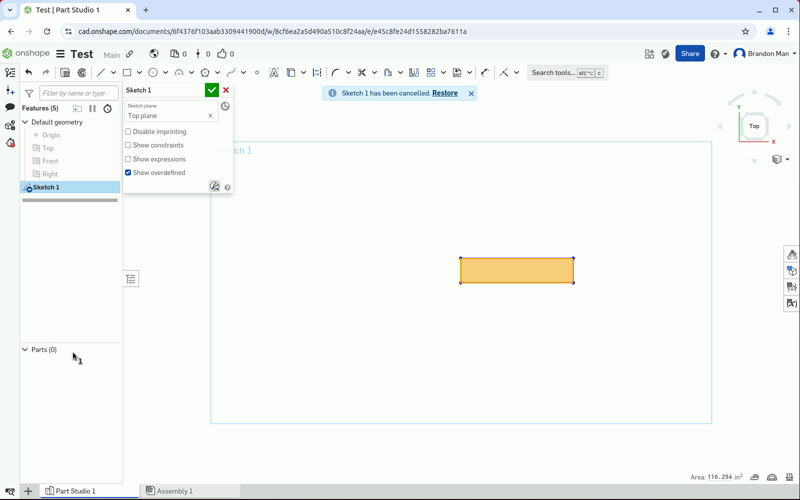
key(shift+y)
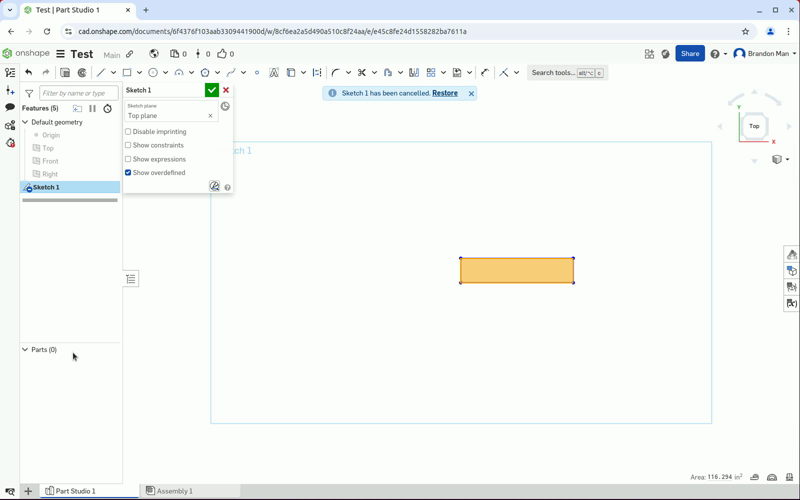
key(shift+e)
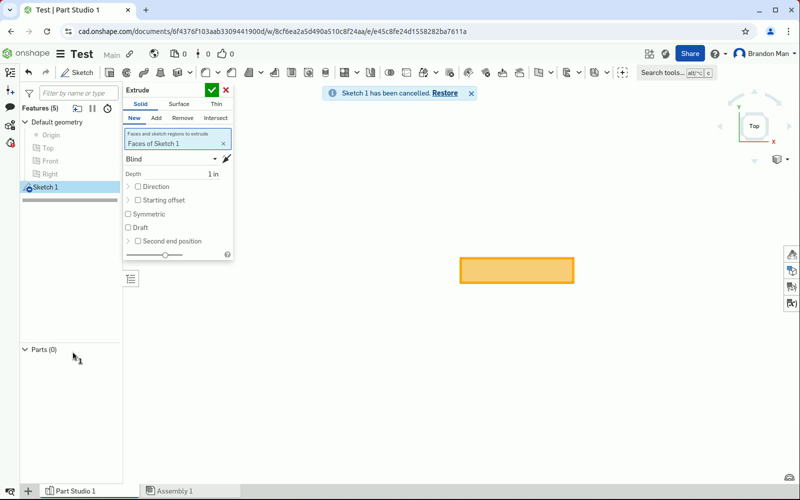
mouse_move(143, 106)
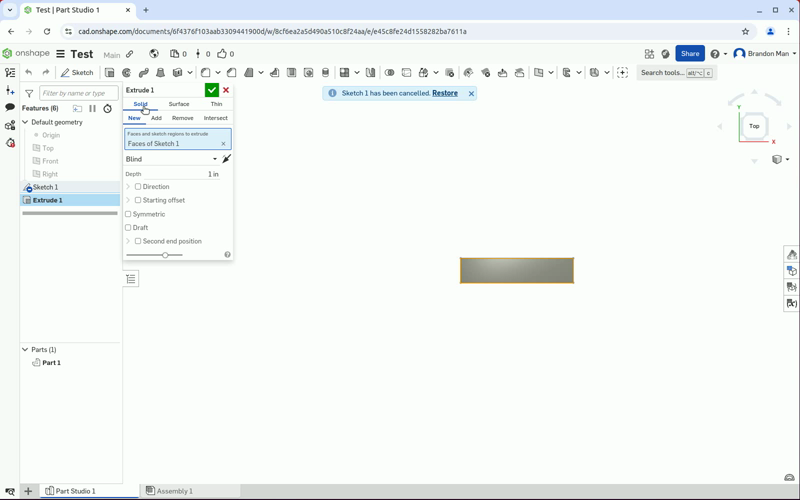
click(143, 106)
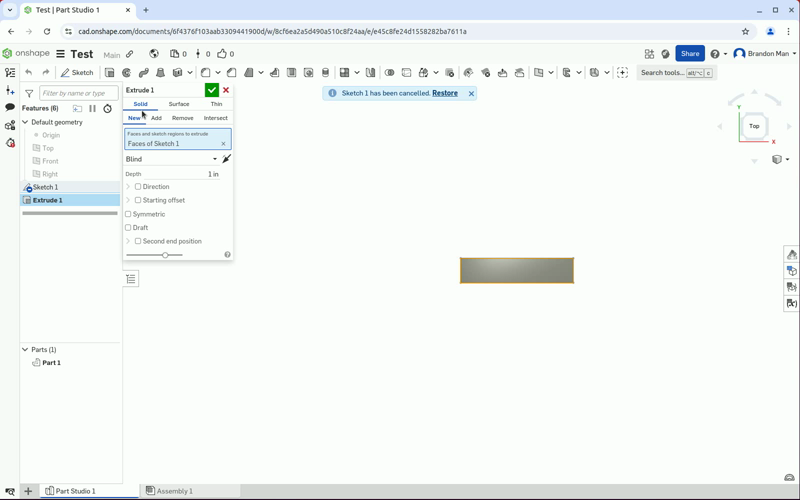
mouse_move(137, 120)
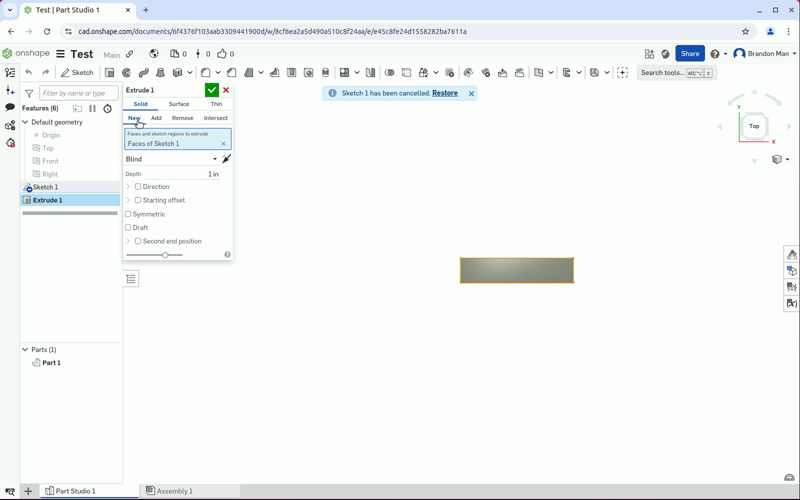
click(137, 120)
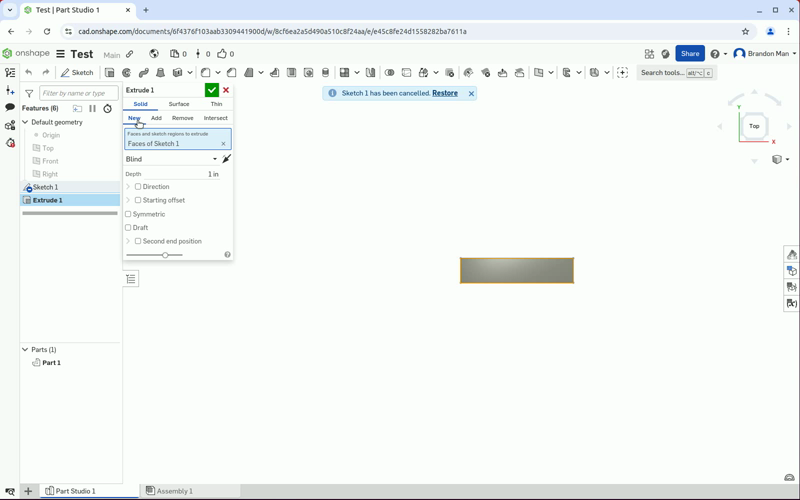
key(tab, 4)
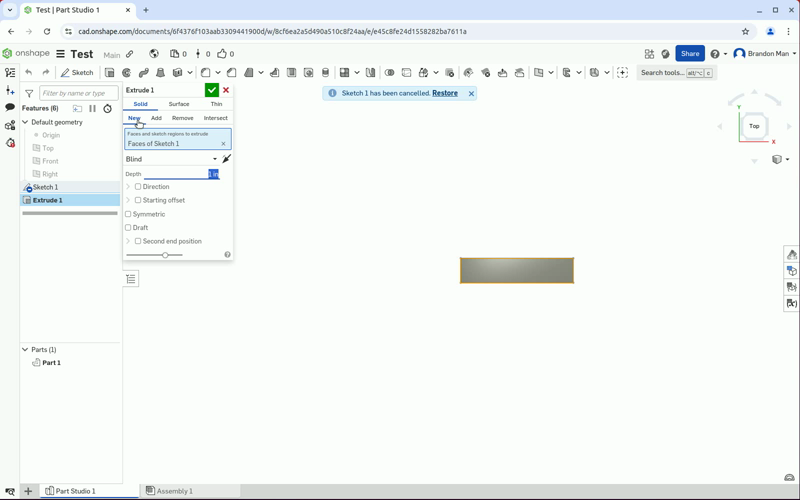
text(13.239)
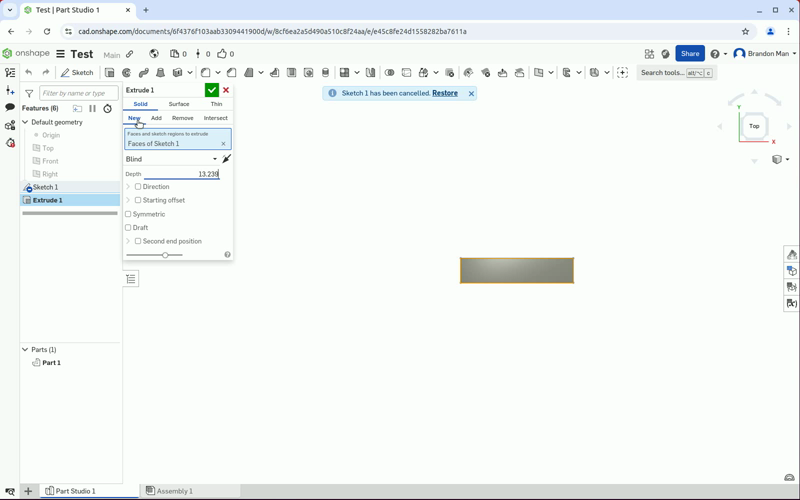
key(enter)
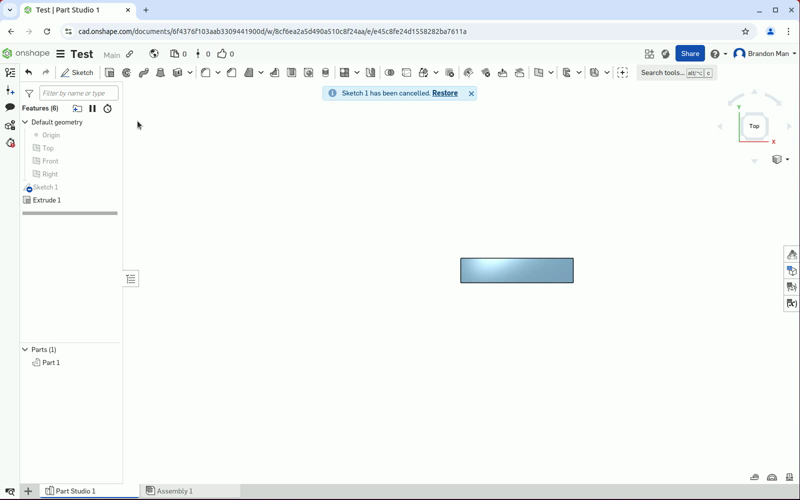
key(shift+h)
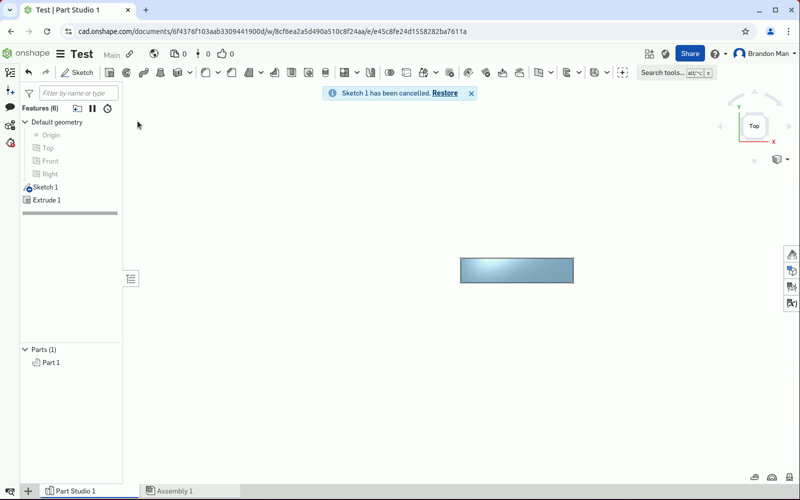
key(shift+h)
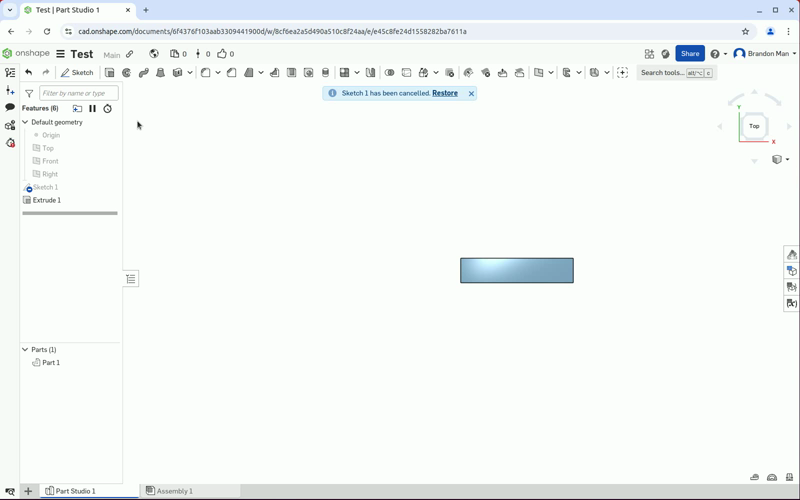
mouse_move(73, 189)
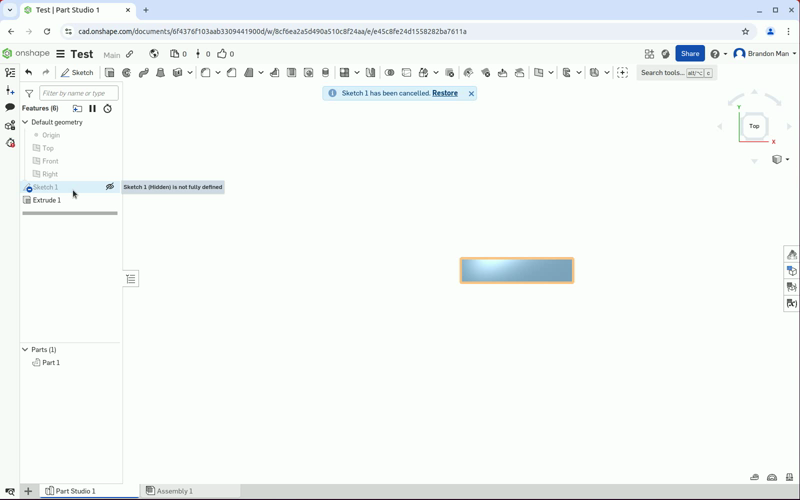
click(73, 189)
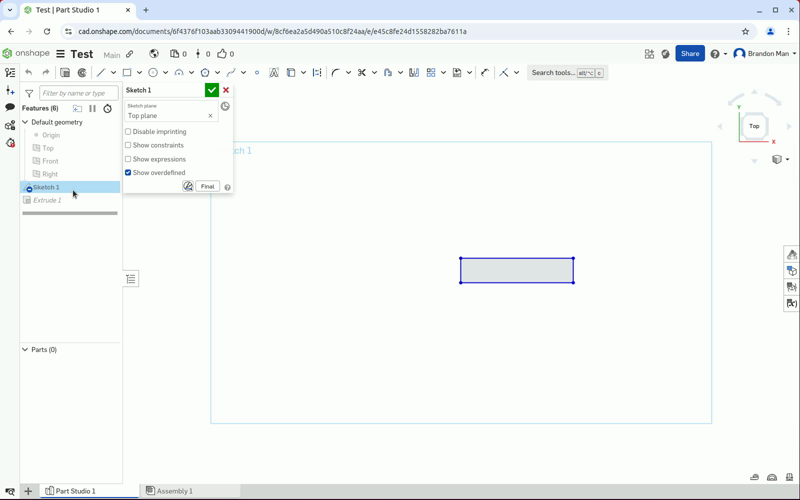
mouse_move(229, 92)
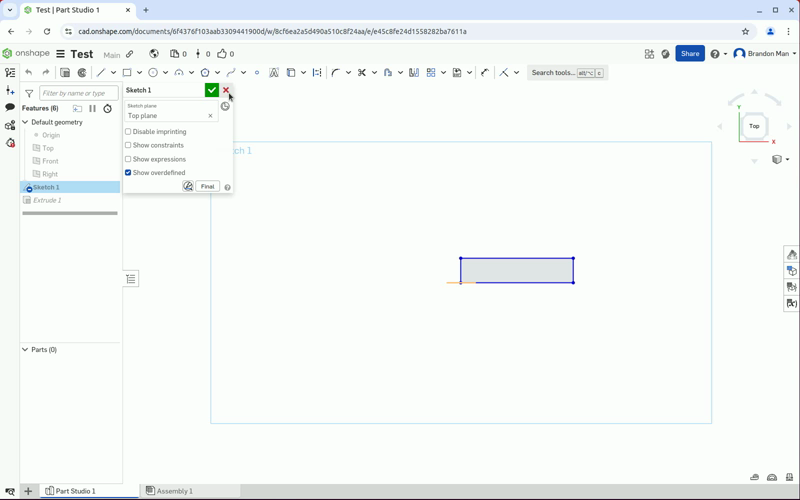
click(229, 92)
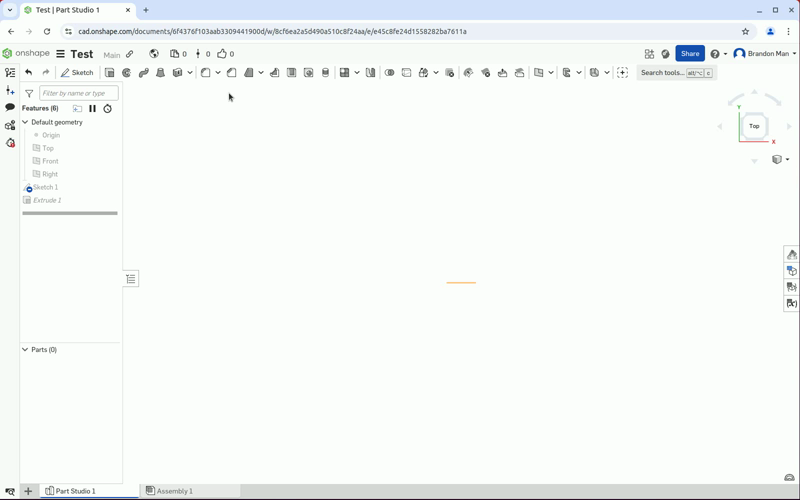
mouse_move(73, 352)
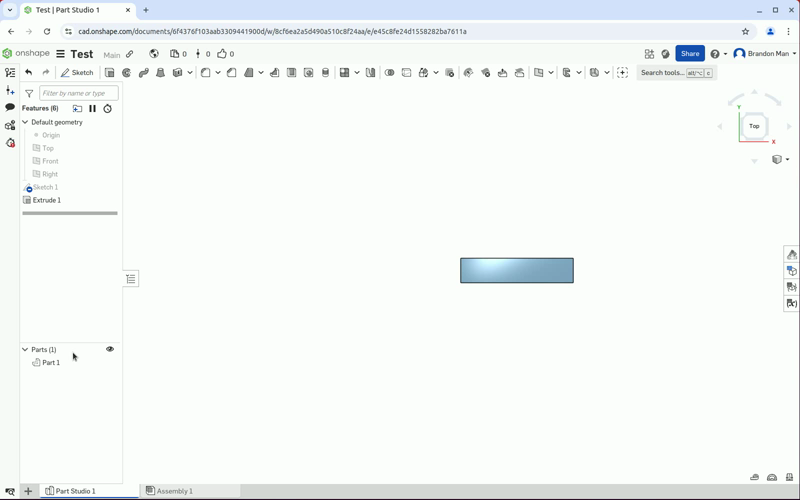
key(y)
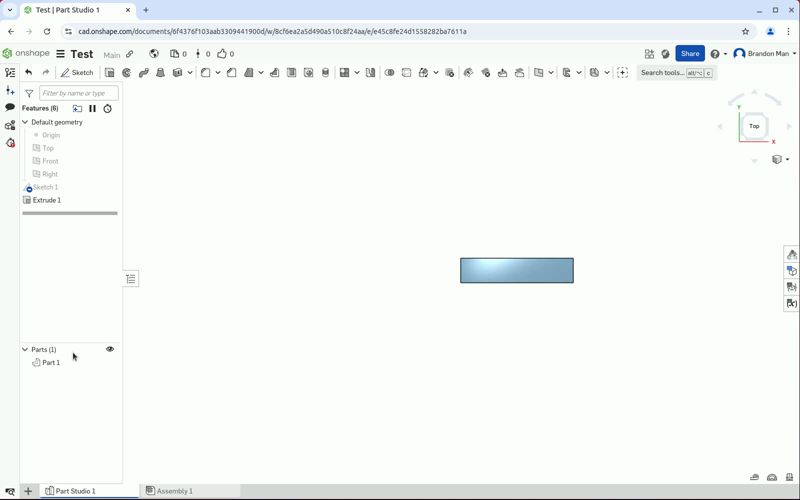
key(shift+p)
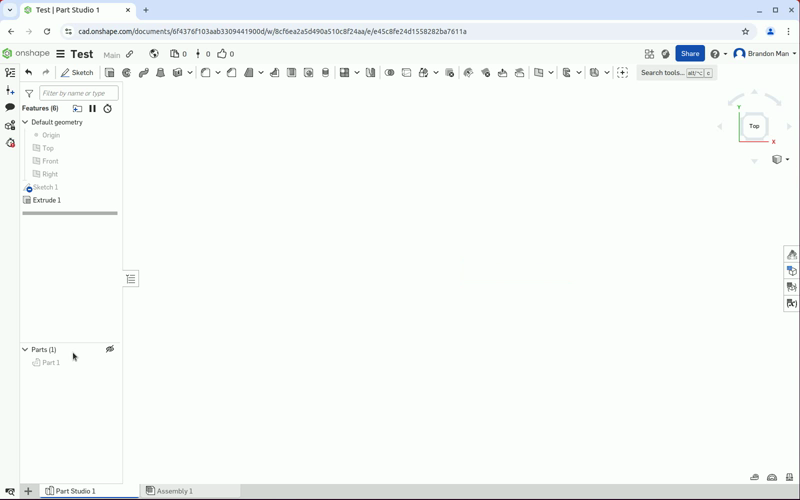
key(space)
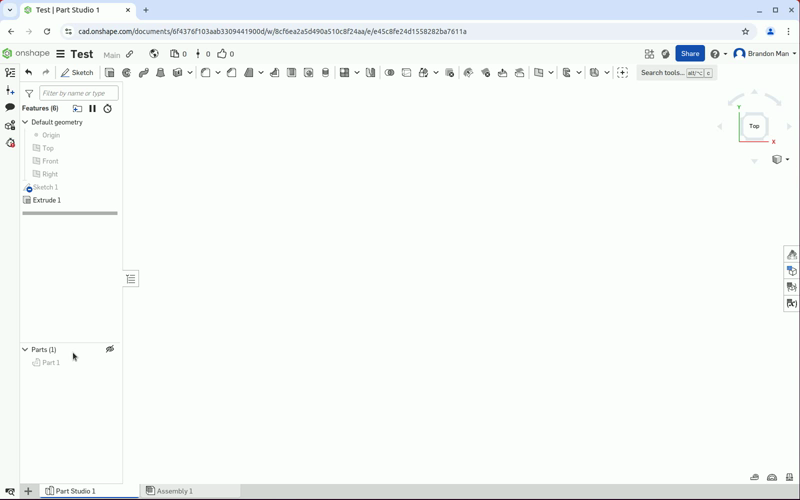
key_down(shift)
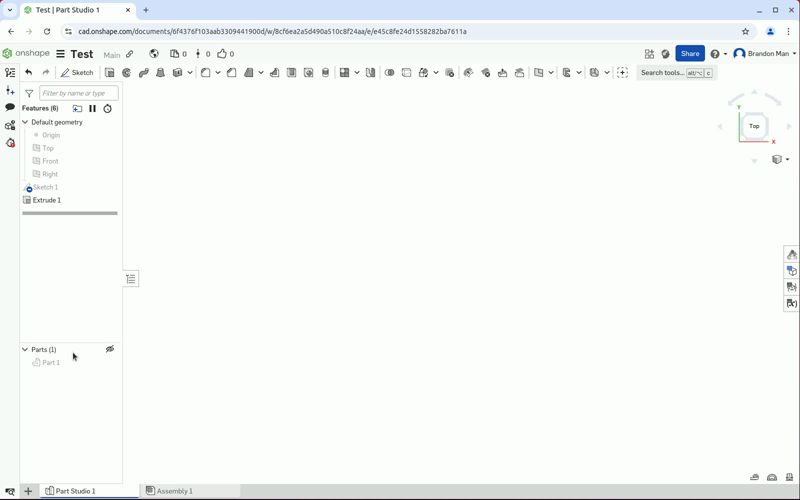
key(up)
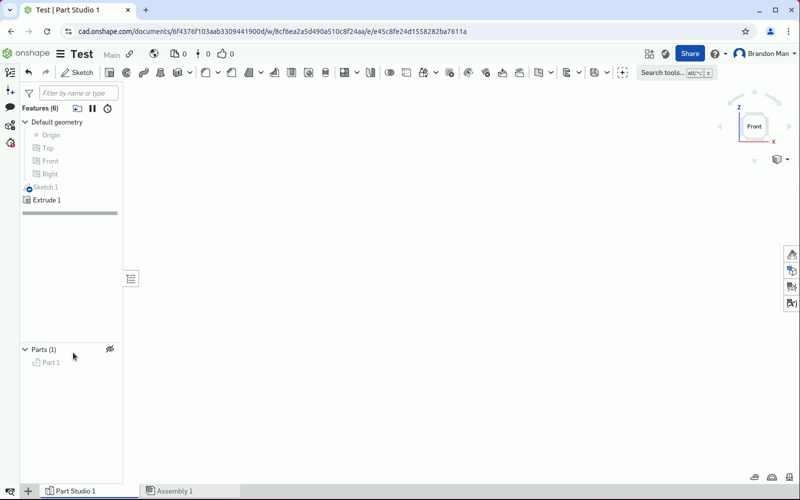
key_up(shift)
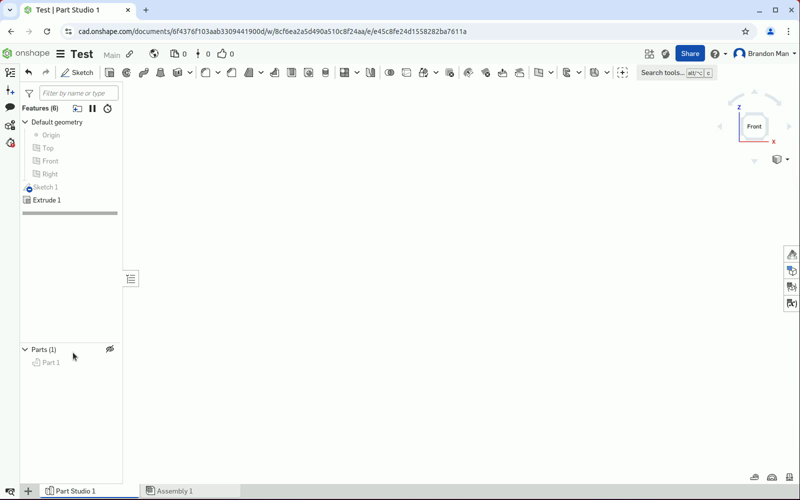
mouse_move(73, 352)
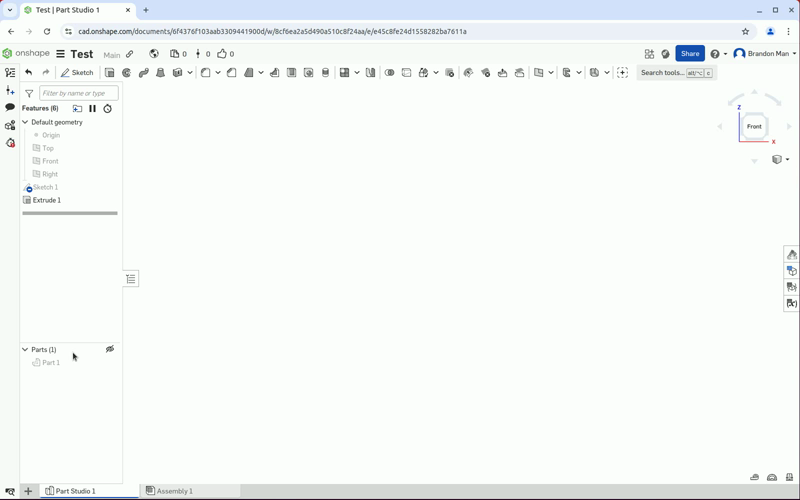
key(shift+y)
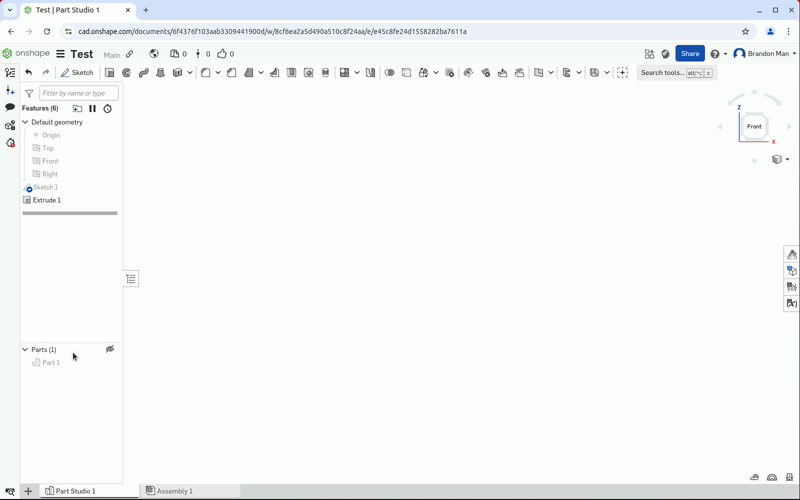
key(shift+s)
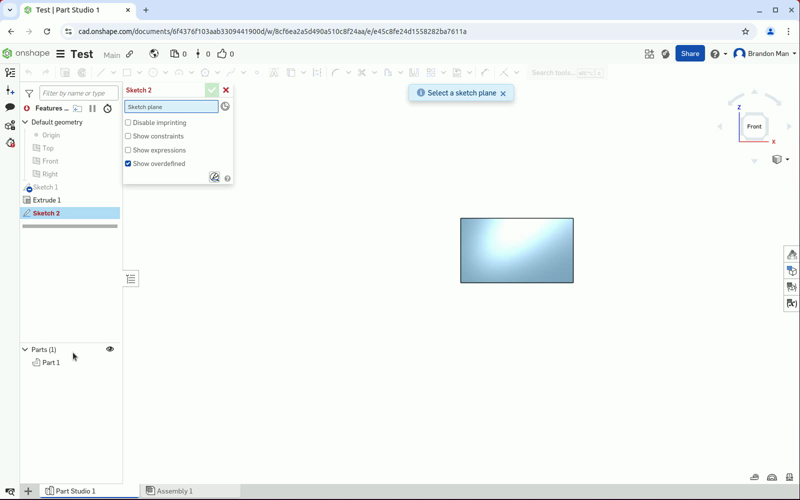
mouse_move(73, 163)
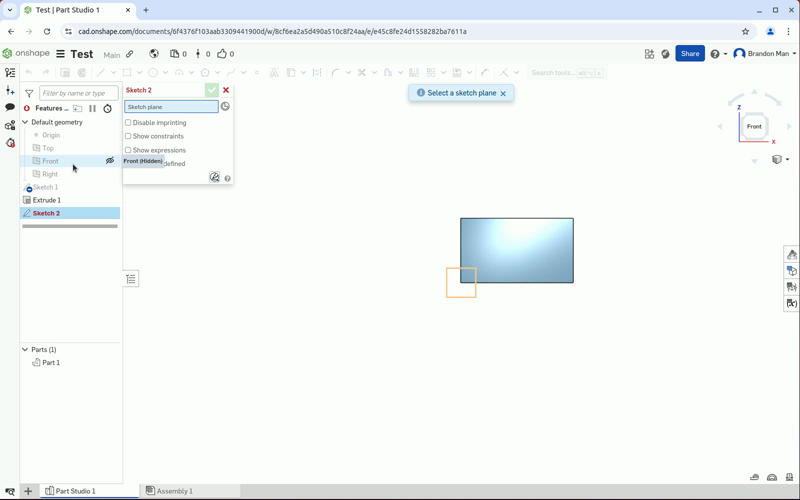
click(73, 163)
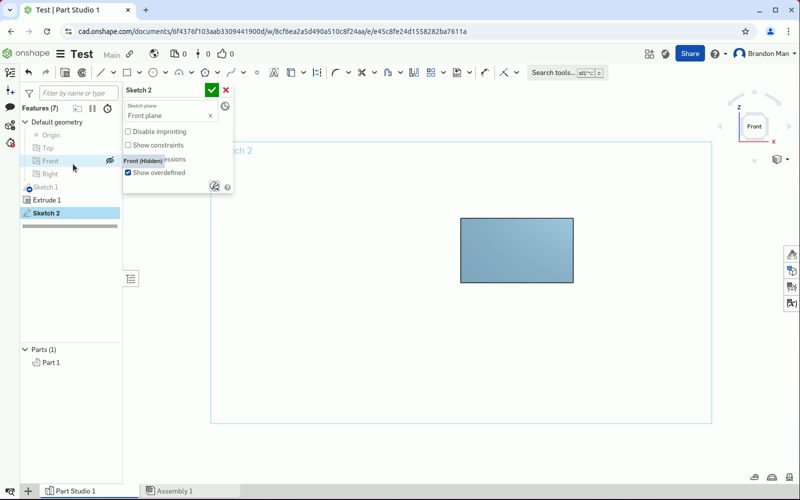
mouse_move(73, 352)
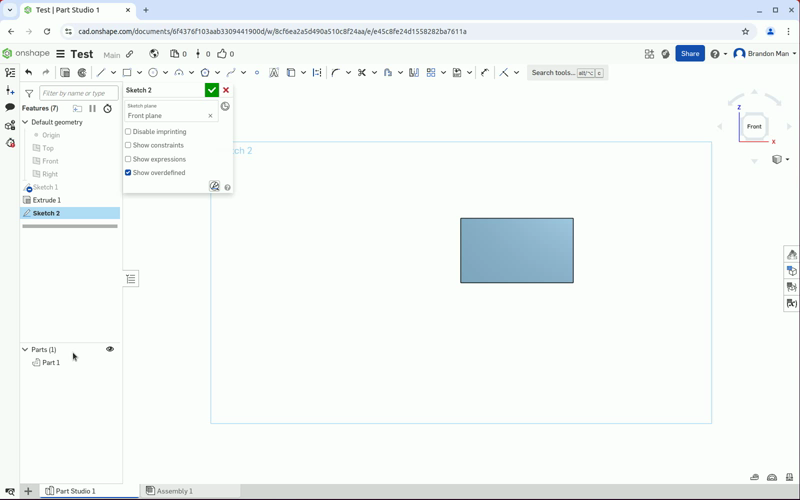
key(y)
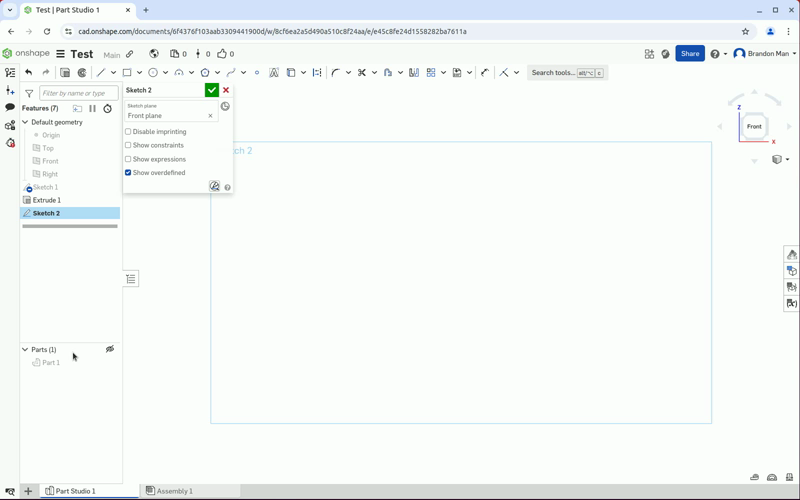
key(l)
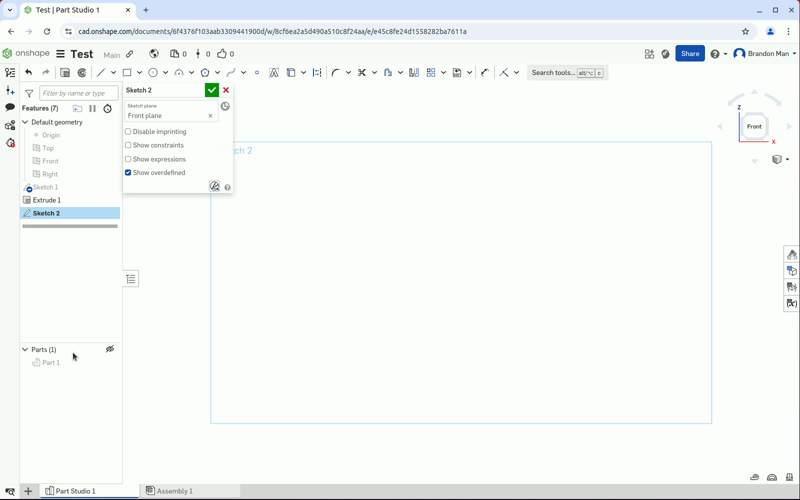
key_down(shift)
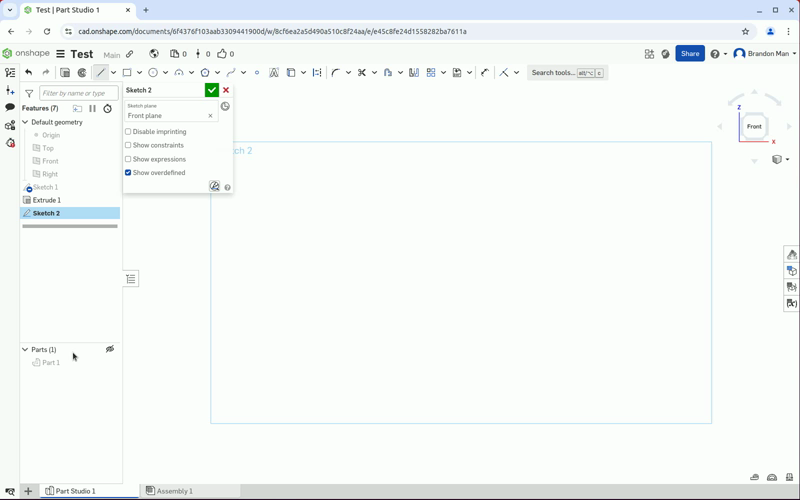
mouse_move(461, 281)
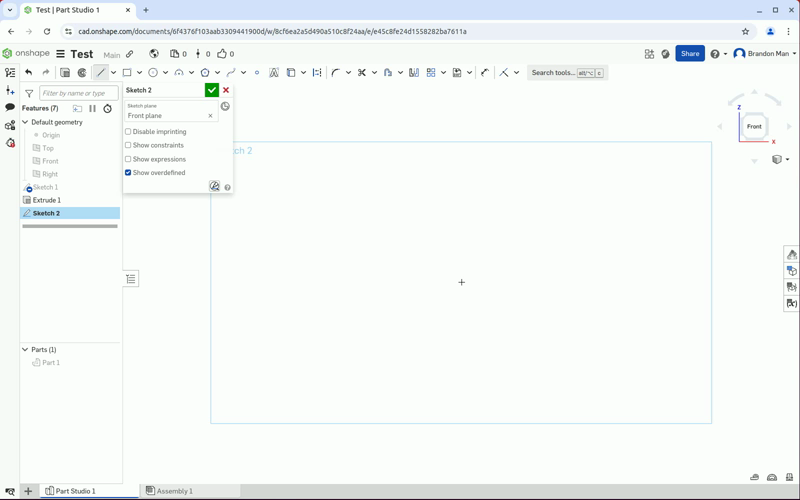
click(461, 281)
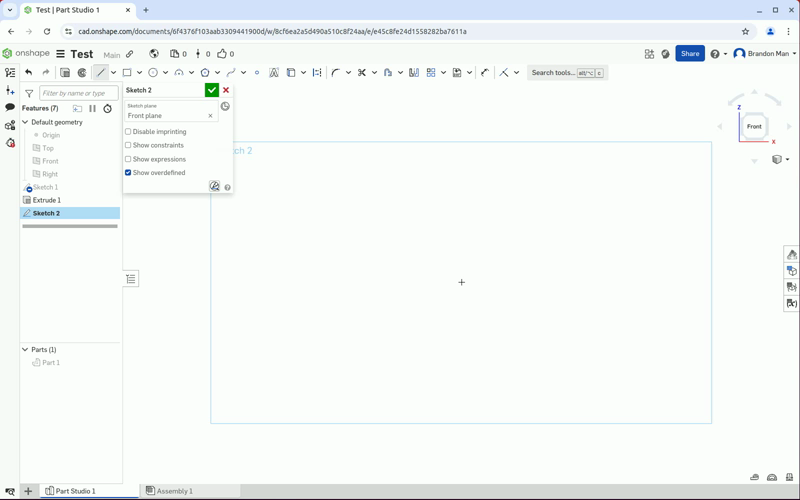
key_up(shift)
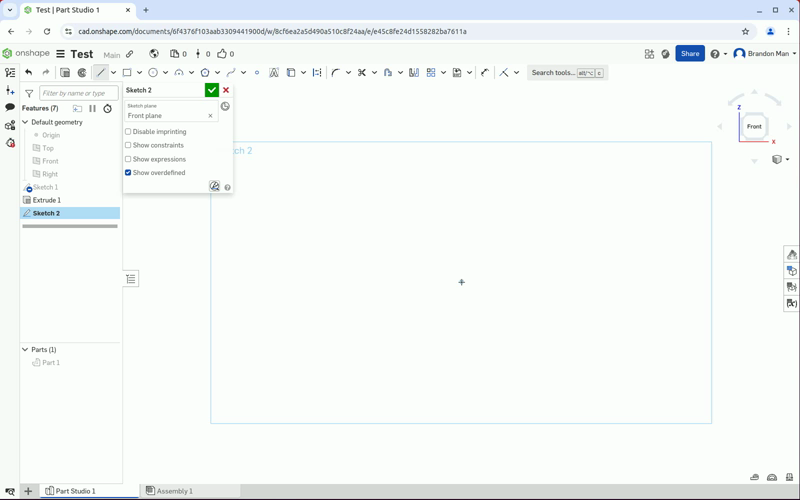
key_down(shift)
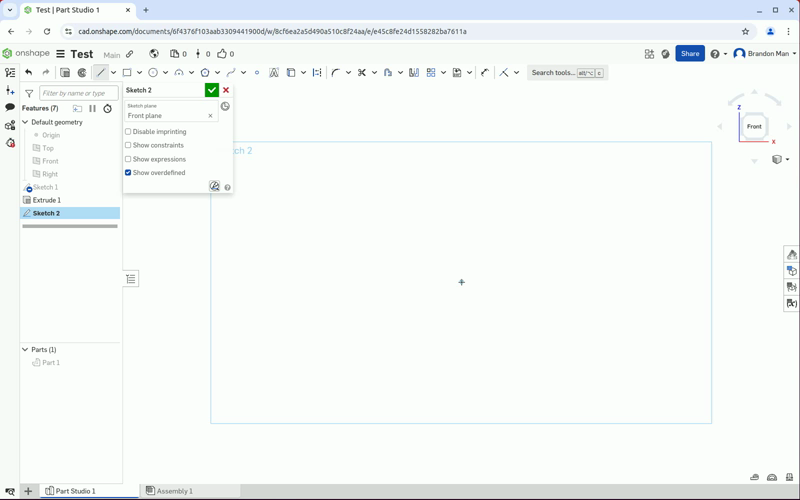
mouse_move(572, 281)
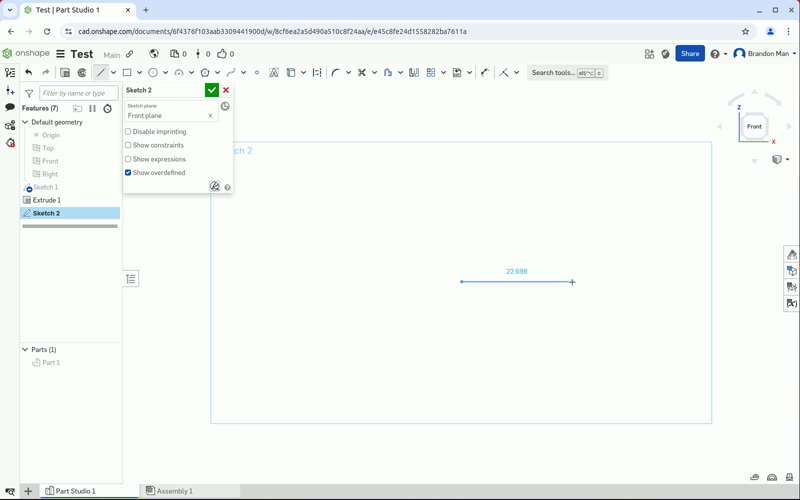
click(572, 281)
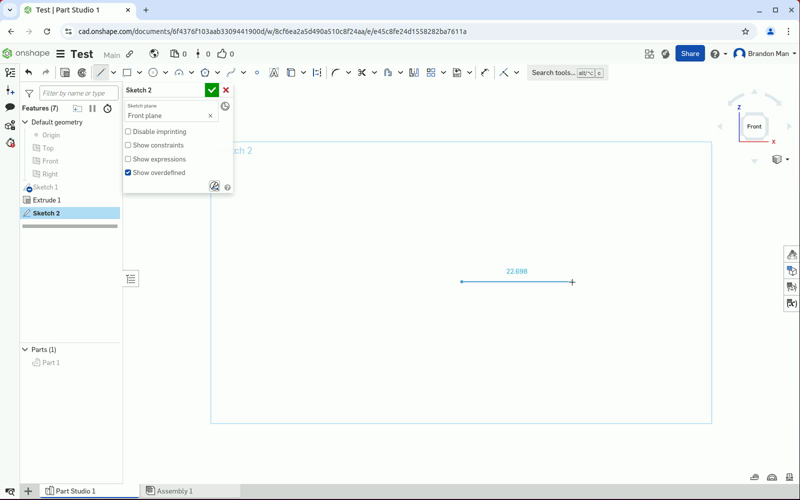
key_up(shift)
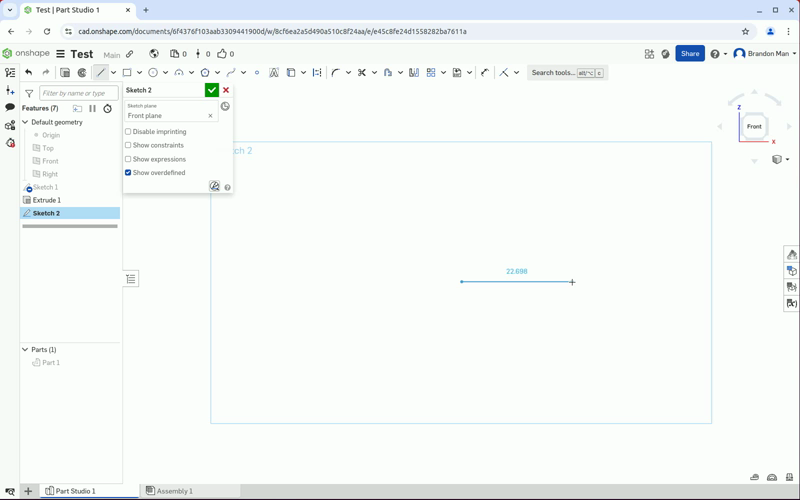
key_down(shift)
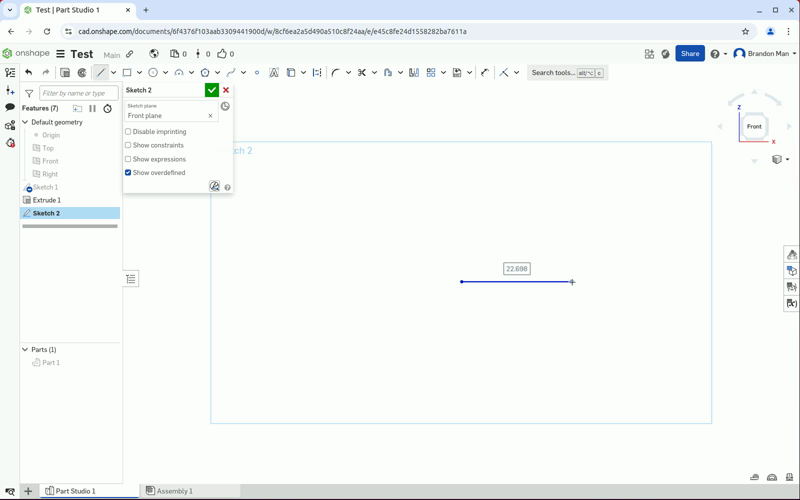
mouse_move(572, 219)
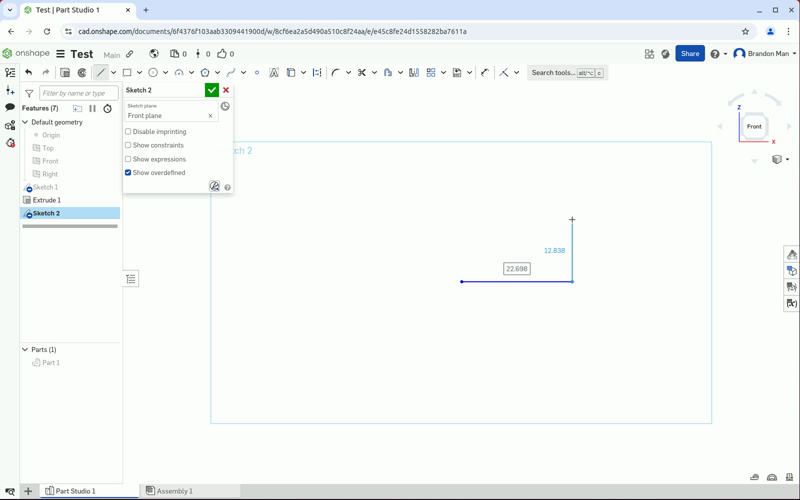
click(572, 219)
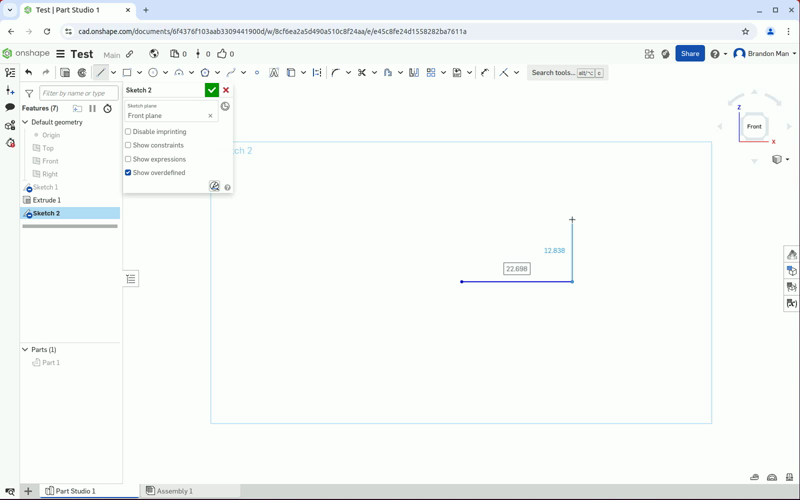
key_up(shift)
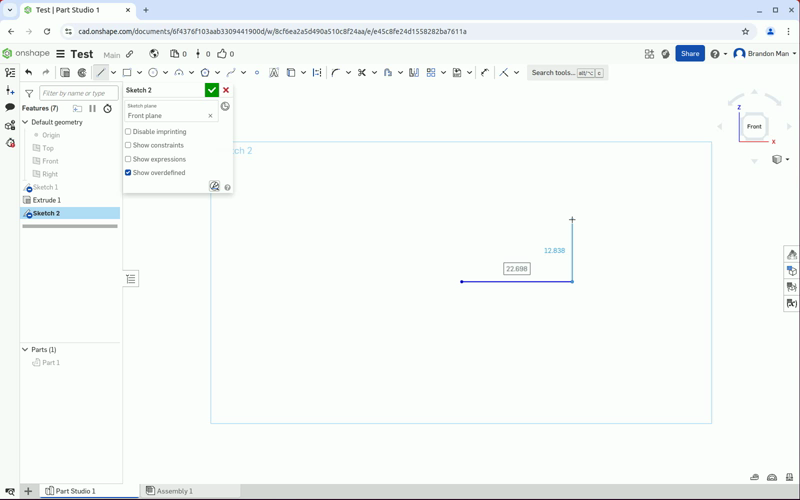
key_down(shift)
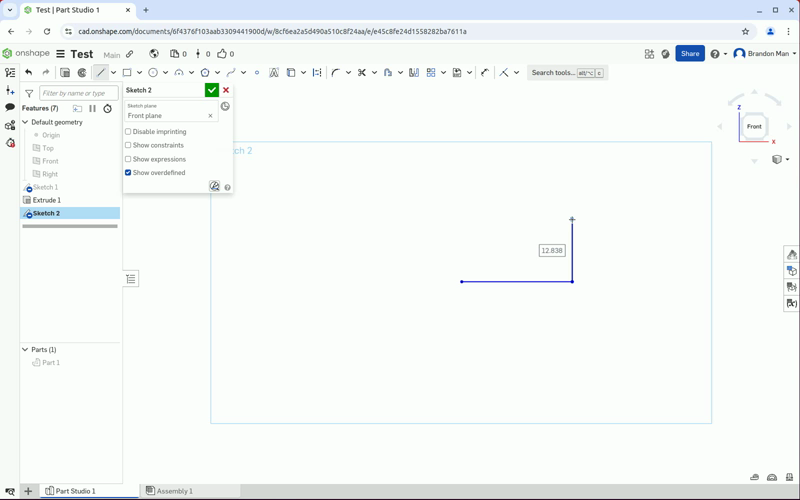
mouse_move(461, 219)
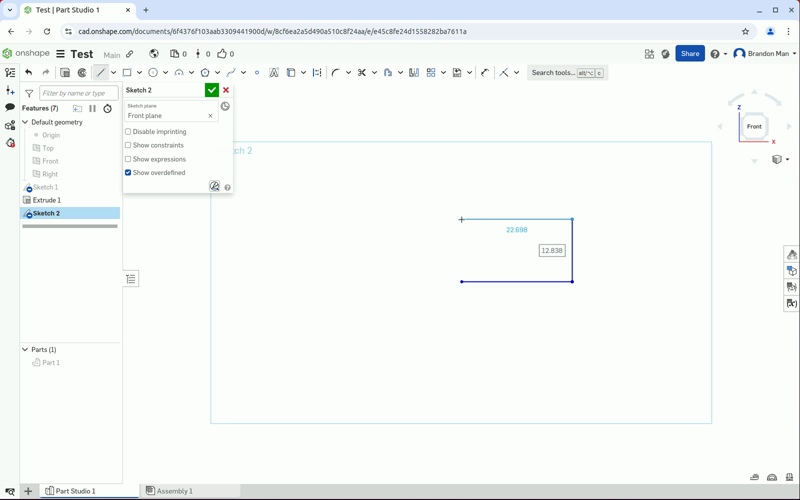
click(461, 219)
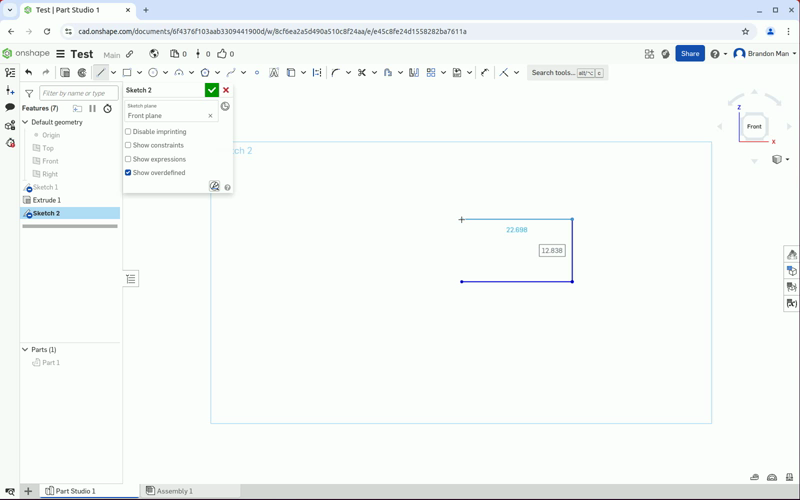
key_up(shift)
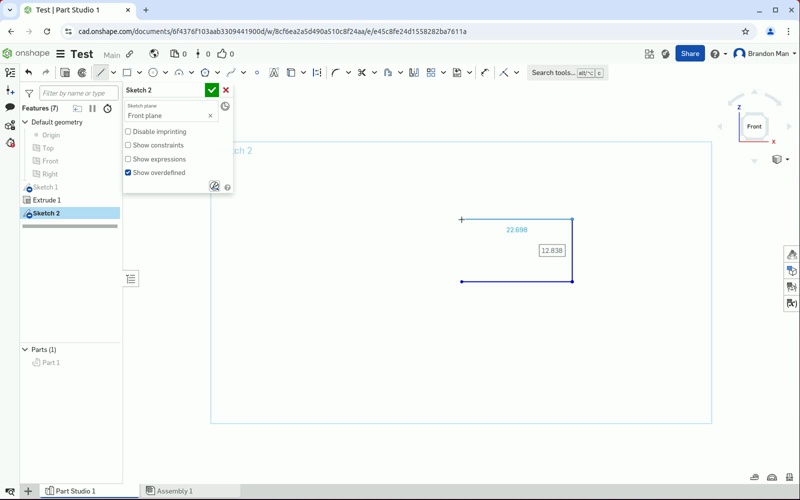
key_down(shift)
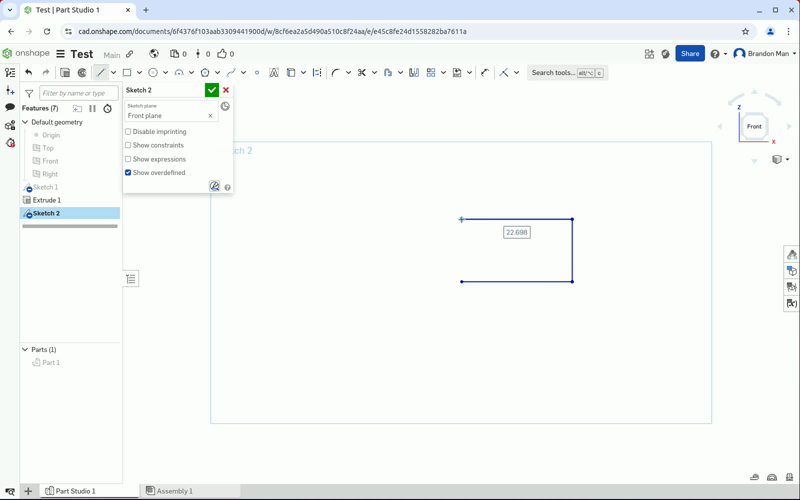
mouse_move(461, 281)
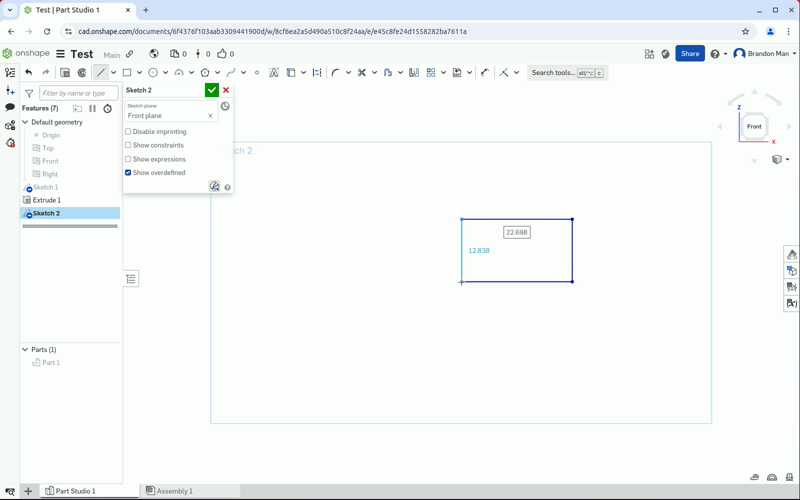
key_up(shift)
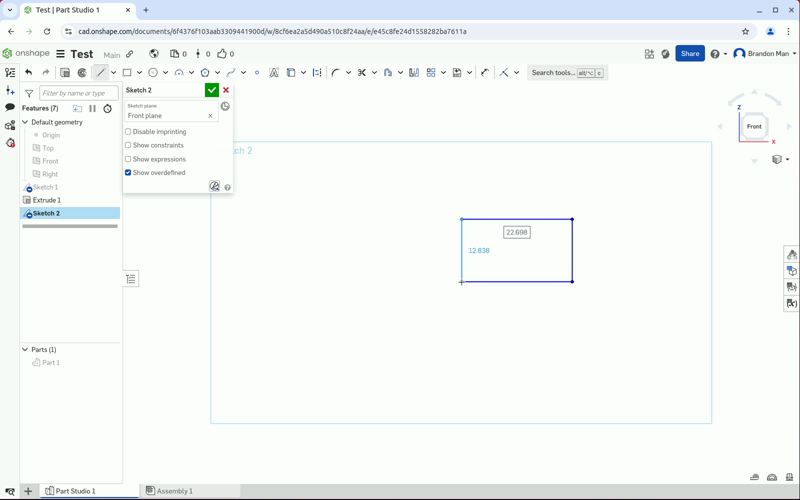
click(461, 281)
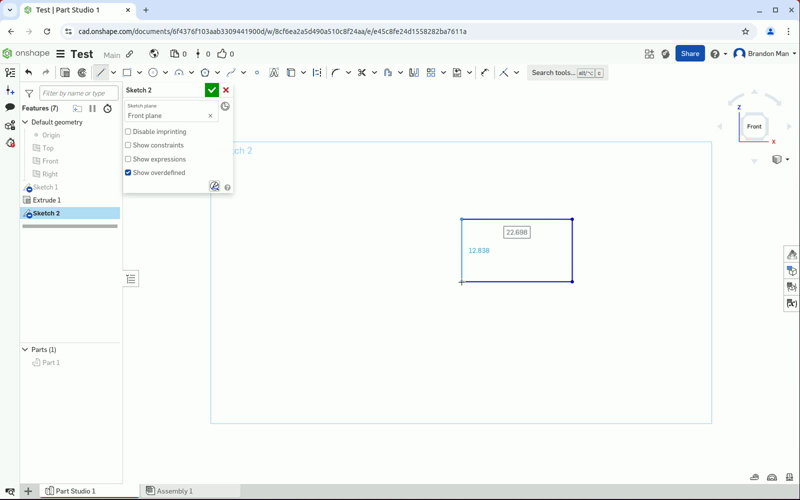
key(esc)
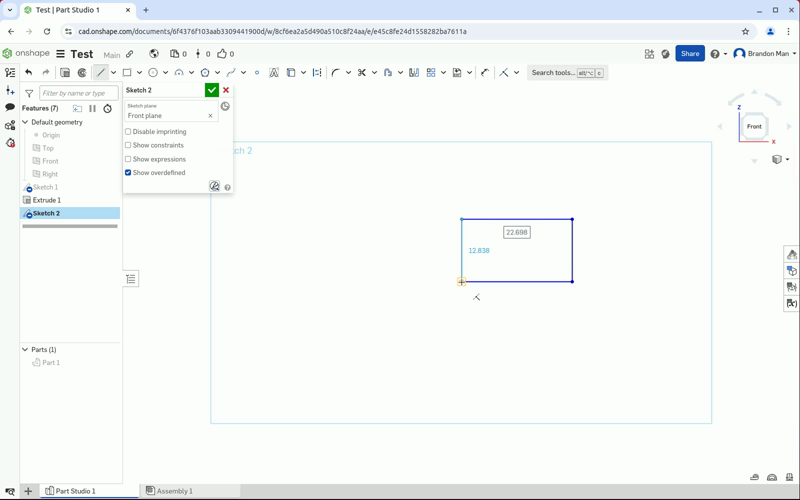
mouse_move(542, 242)
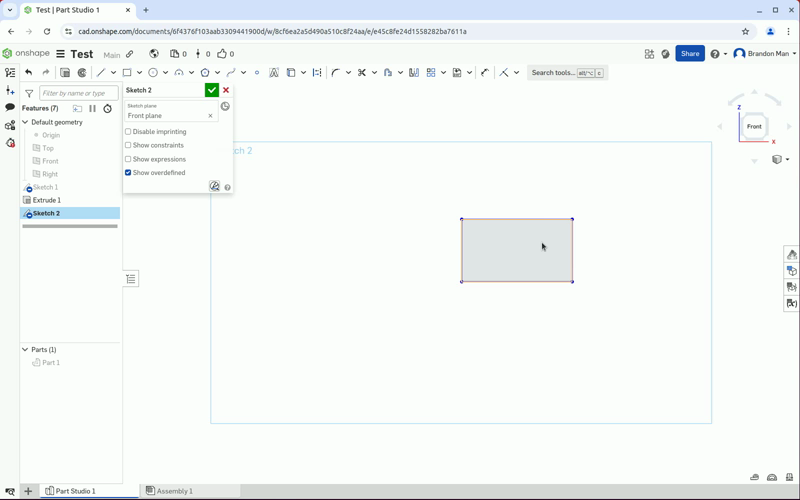
click(542, 242)
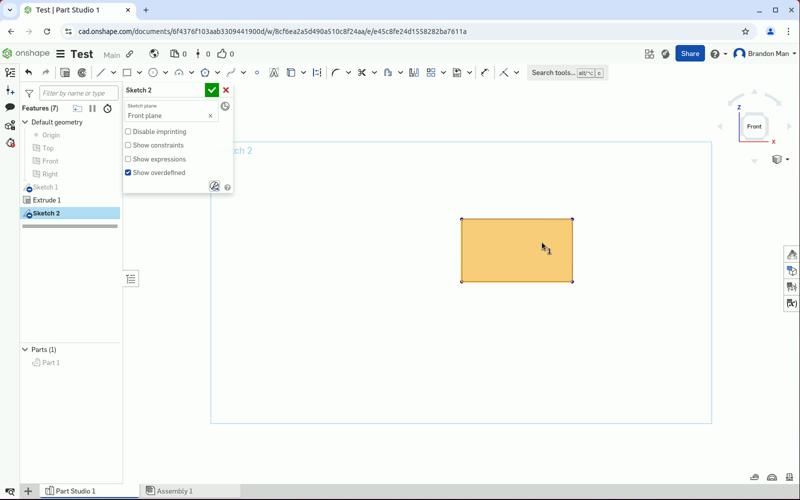
mouse_move(73, 352)
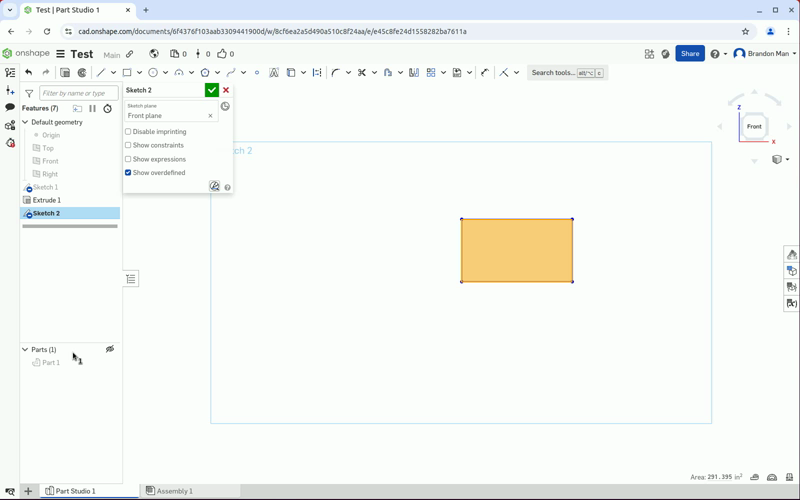
key(shift+y)
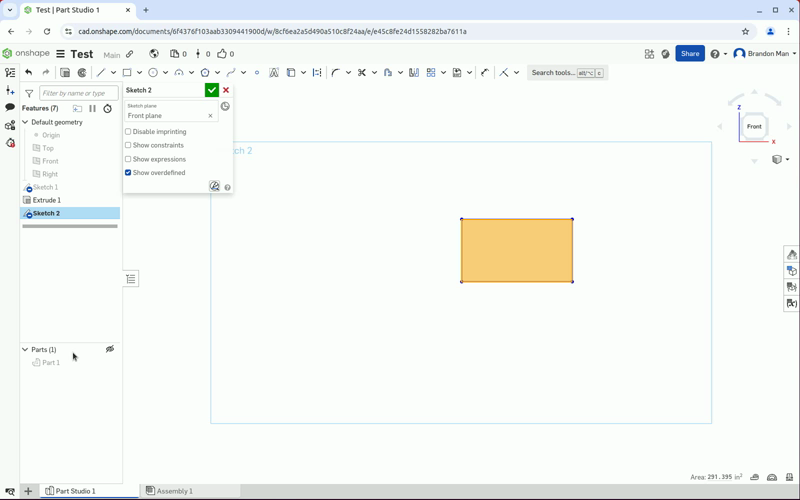
key(shift+e)
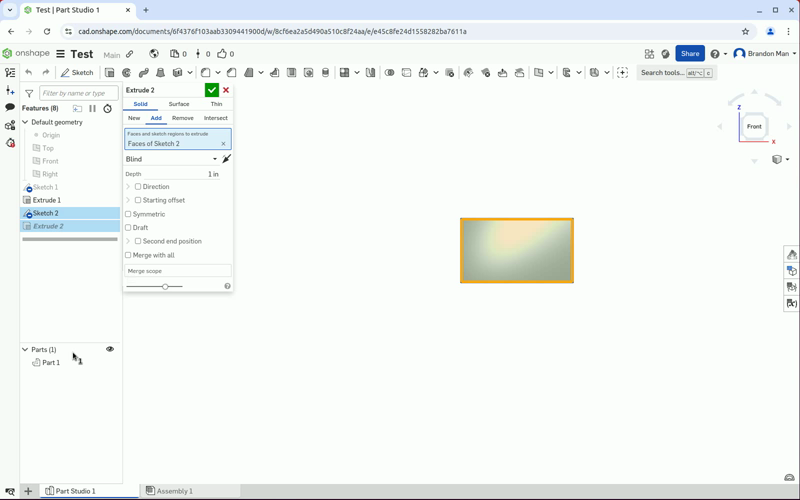
mouse_move(143, 106)
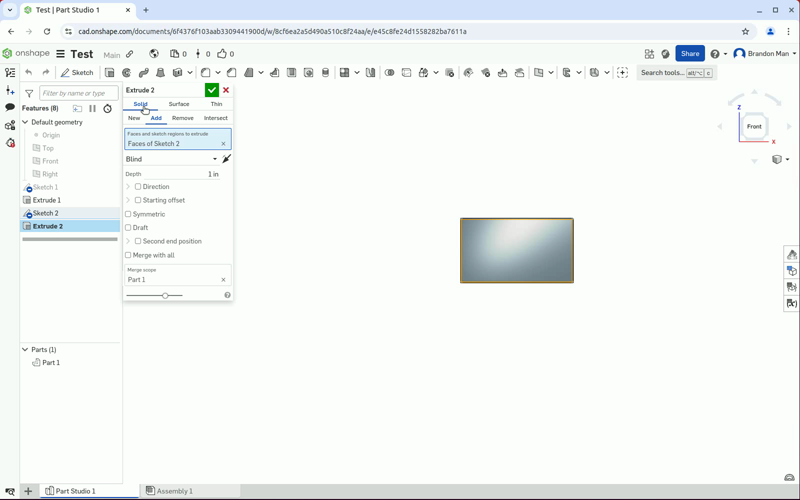
click(143, 106)
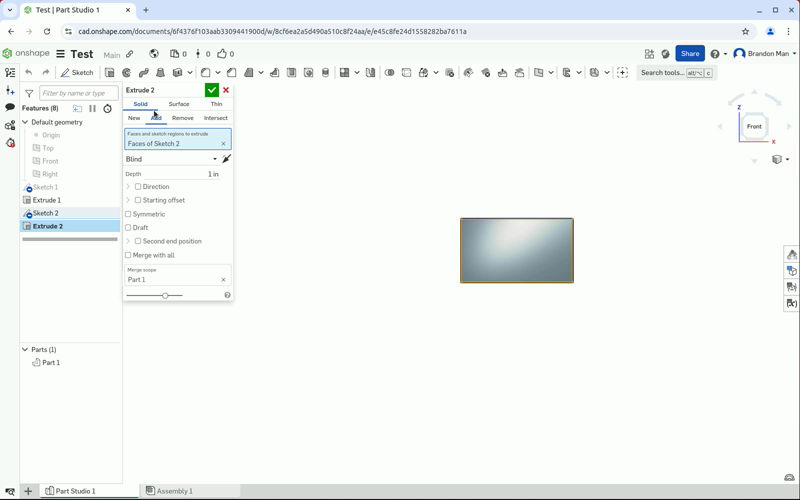
mouse_move(186, 120)
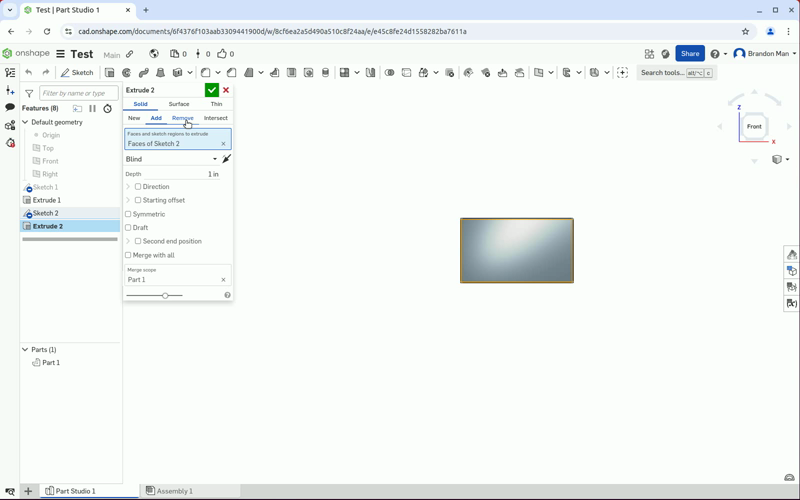
click(186, 120)
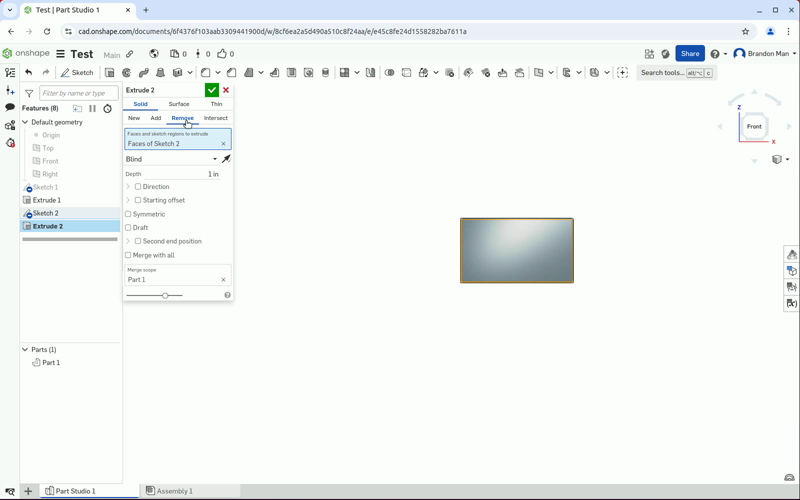
key(tab, 4)
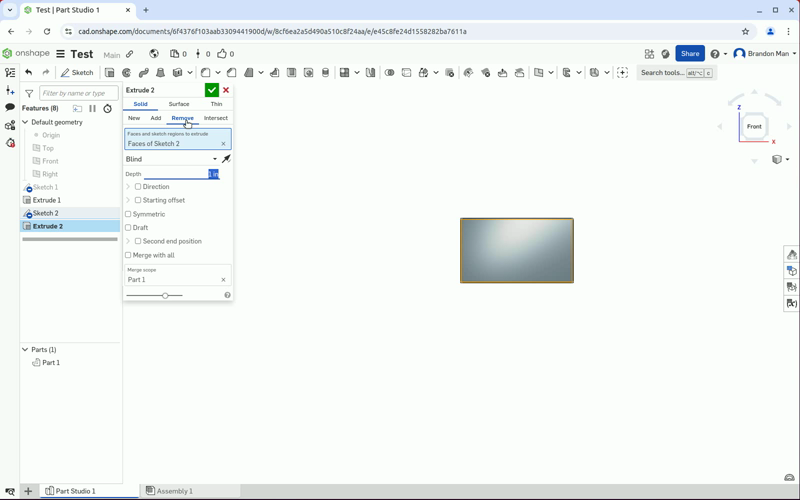
text(0.481)
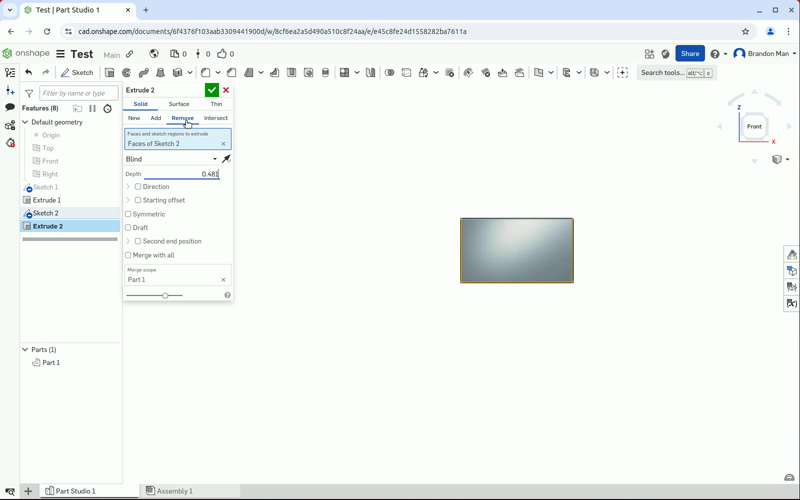
key(tab, 6)
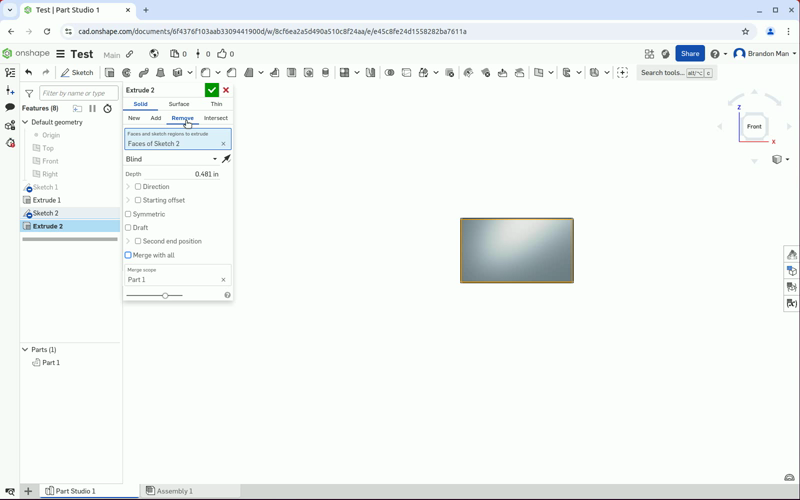
key(space)
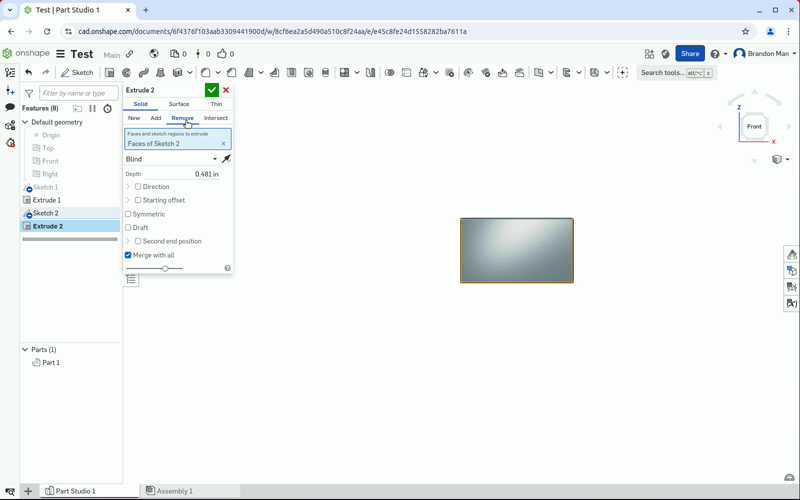
key(enter)
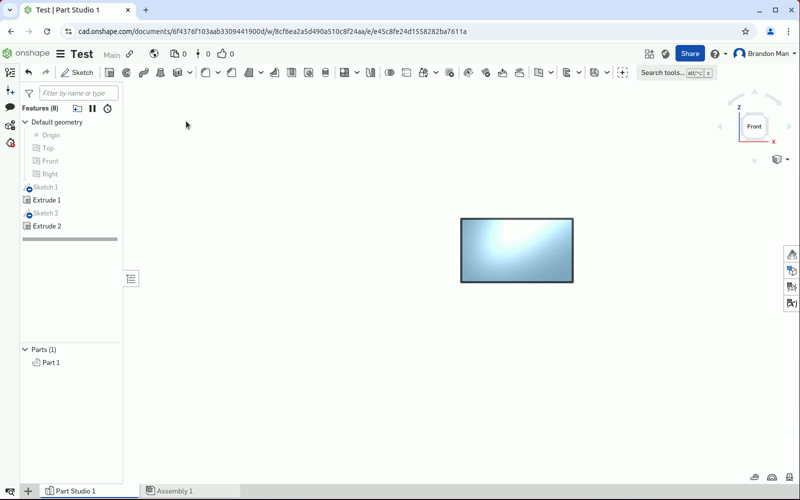
key(shift+h)
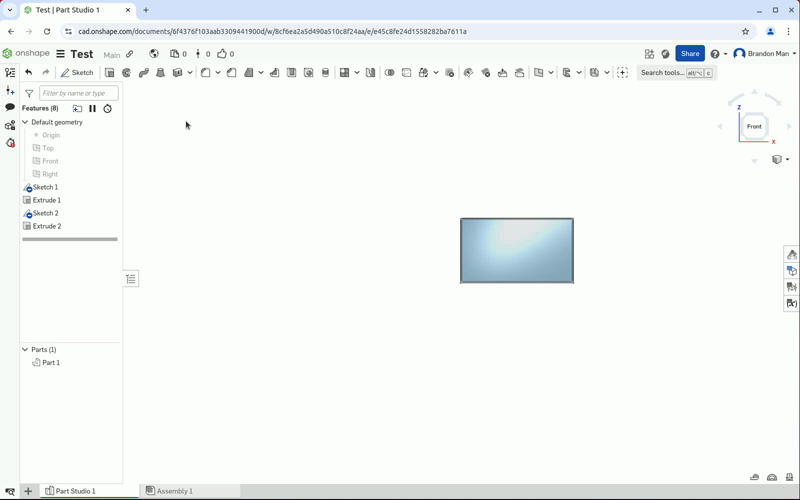
key(shift+h)
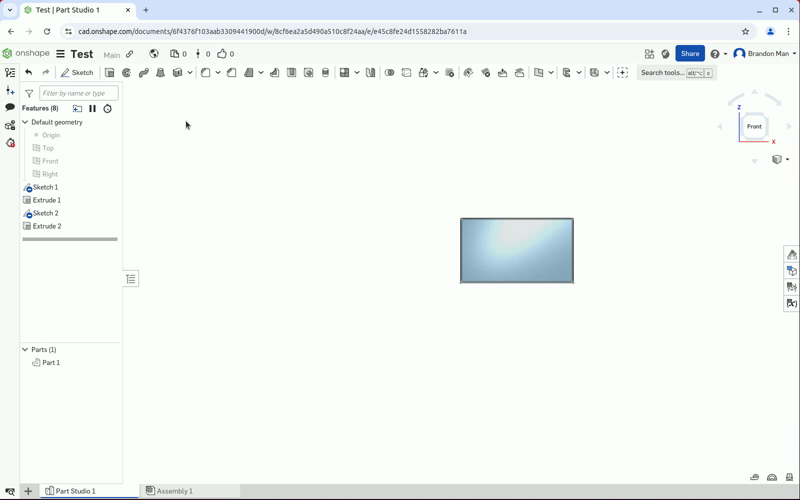
key(shift+7)
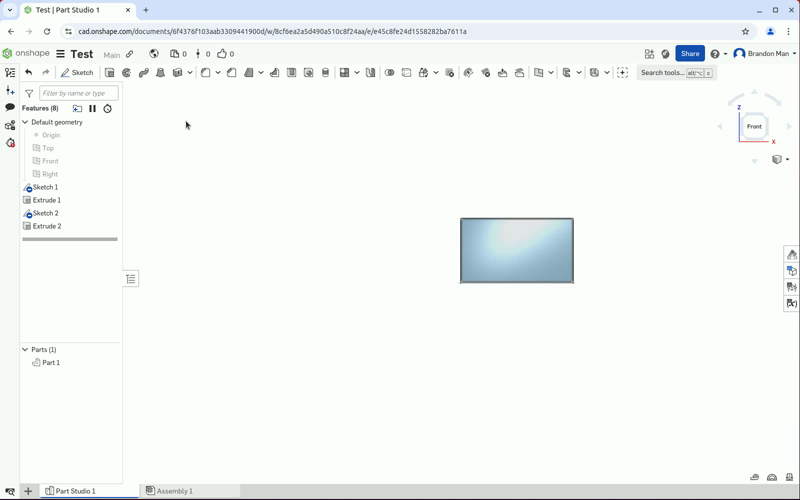
key(left, 2)
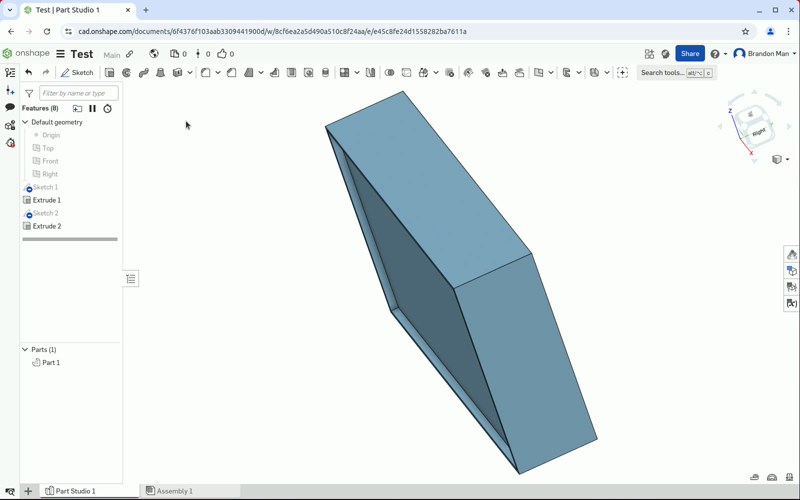
key(down, 2)
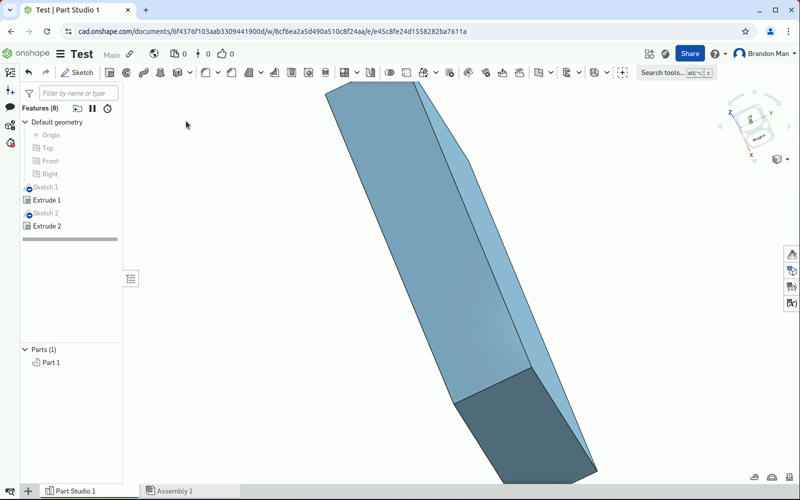
key(up, 2)
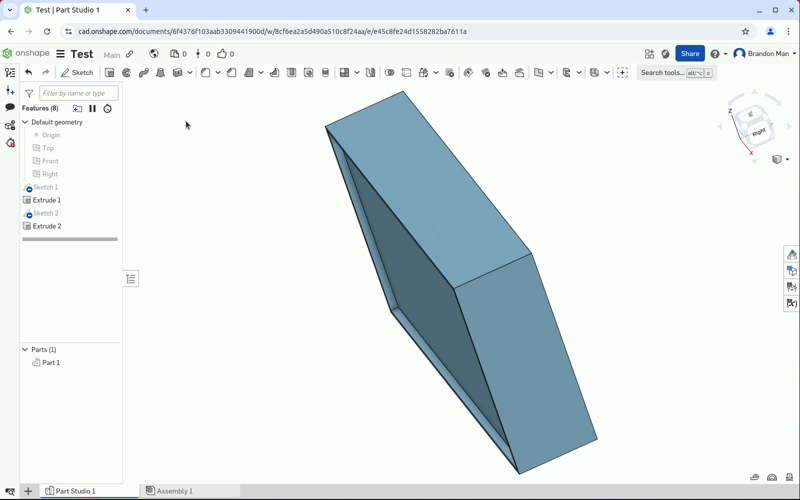
key(right, 2)
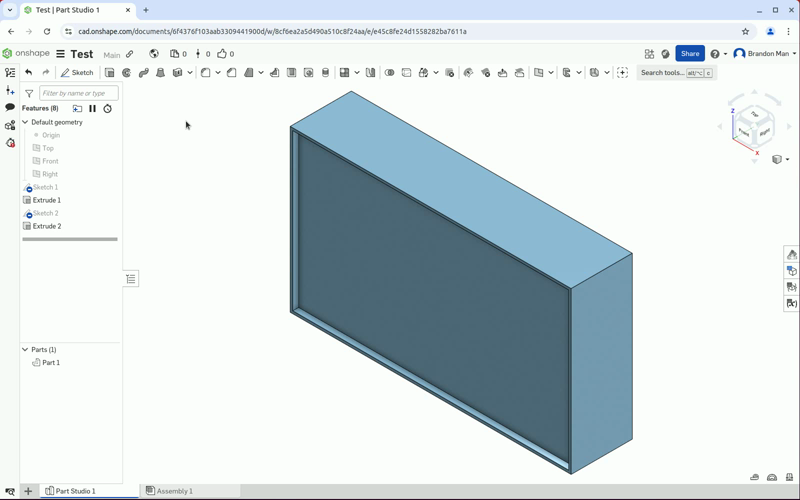
mouse_move(73, 189)
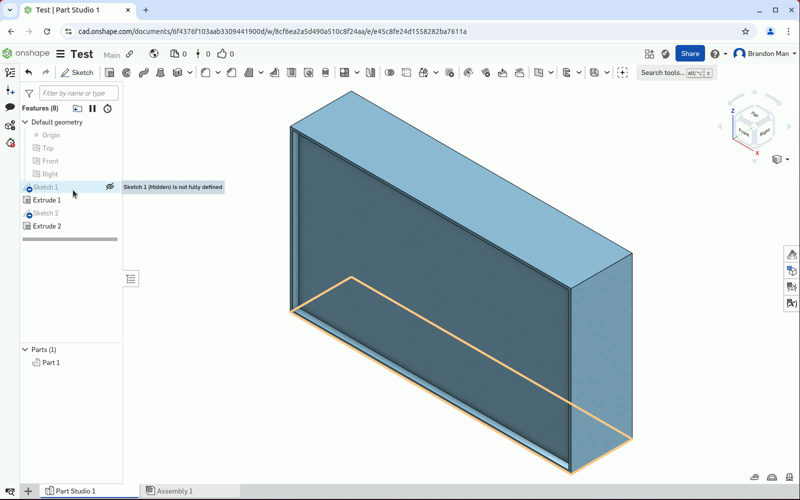
click(73, 189)